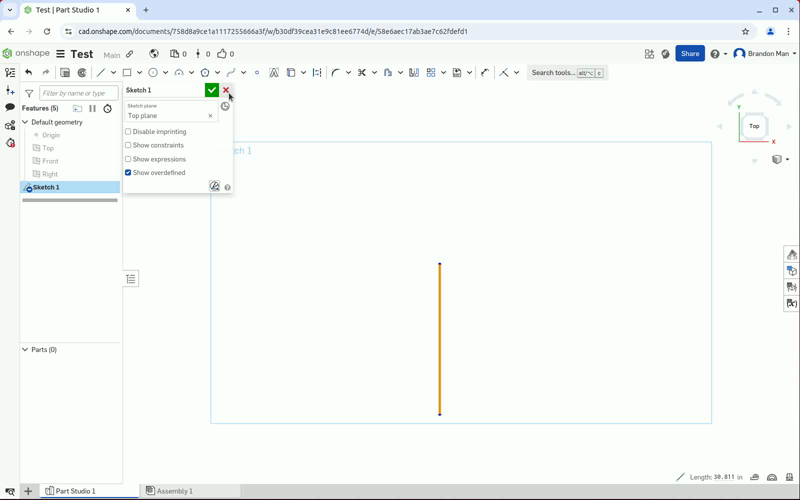
key(shift+h)
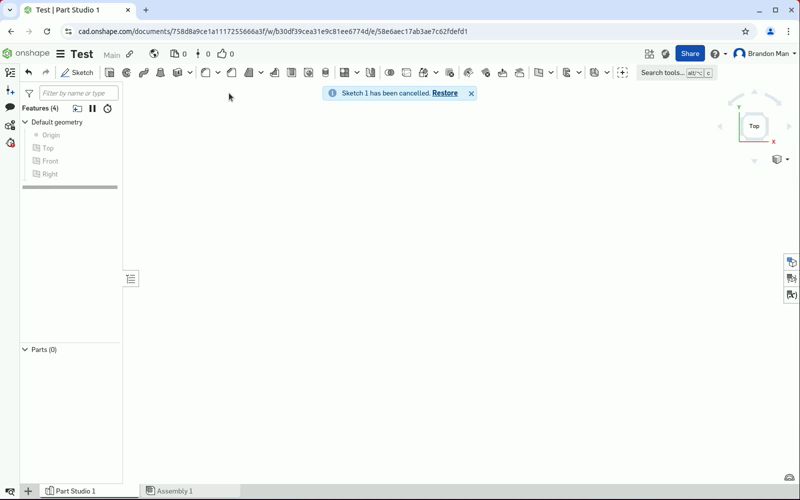
mouse_move(73, 352)
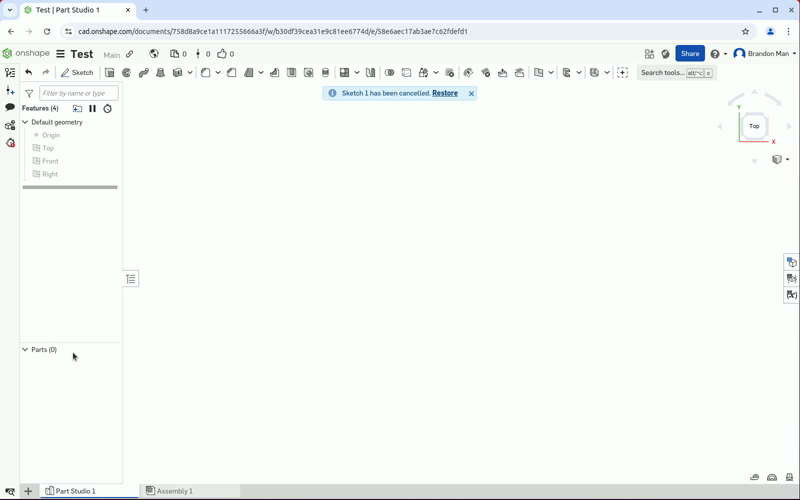
key(y)
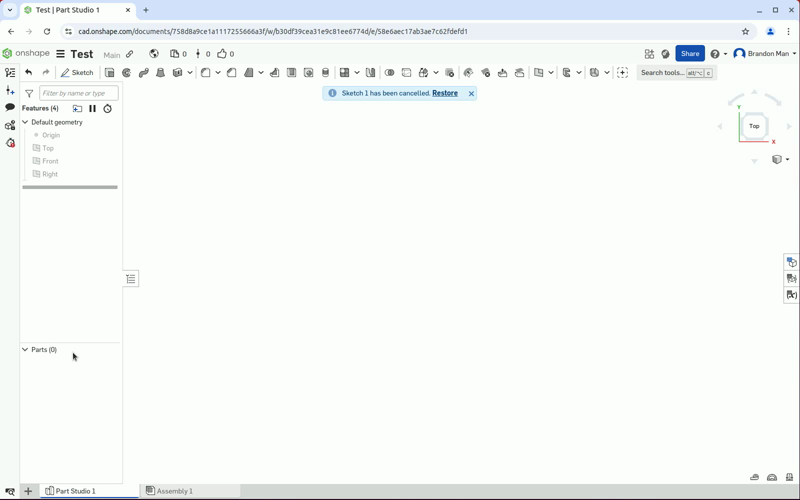
key(shift+p)
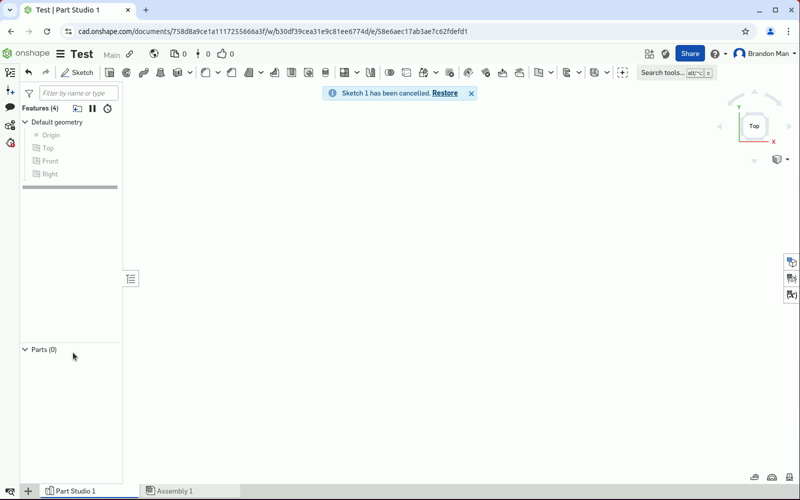
key(space)
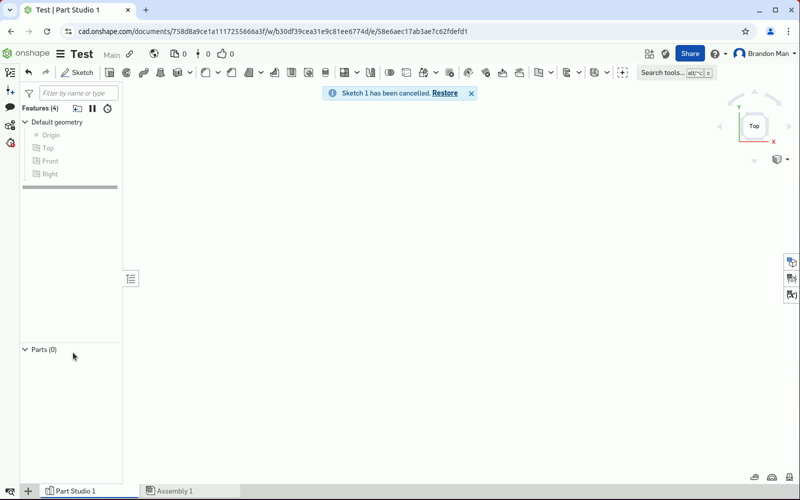
key_down(shift)
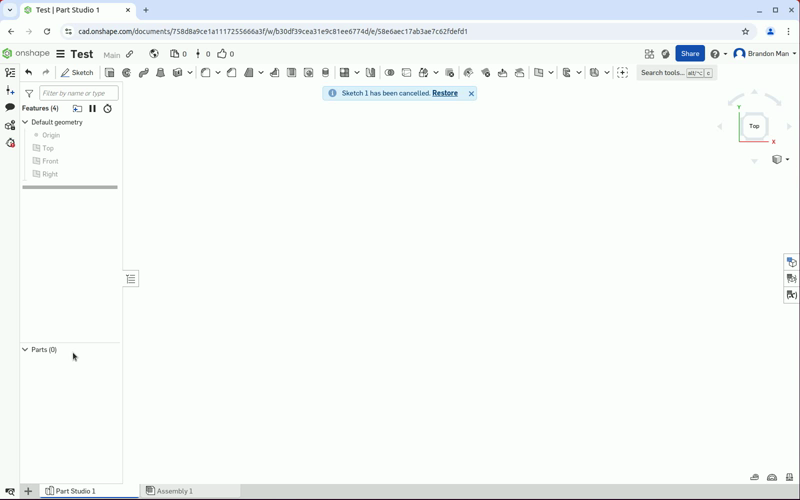
key(up)
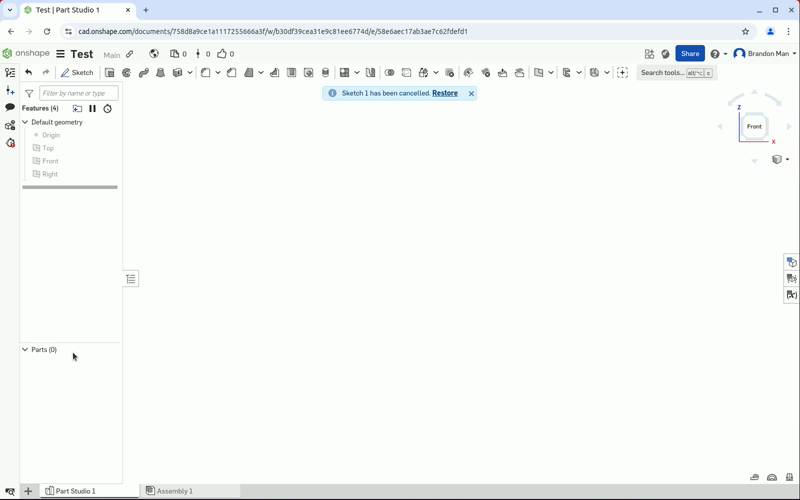
key_up(shift)
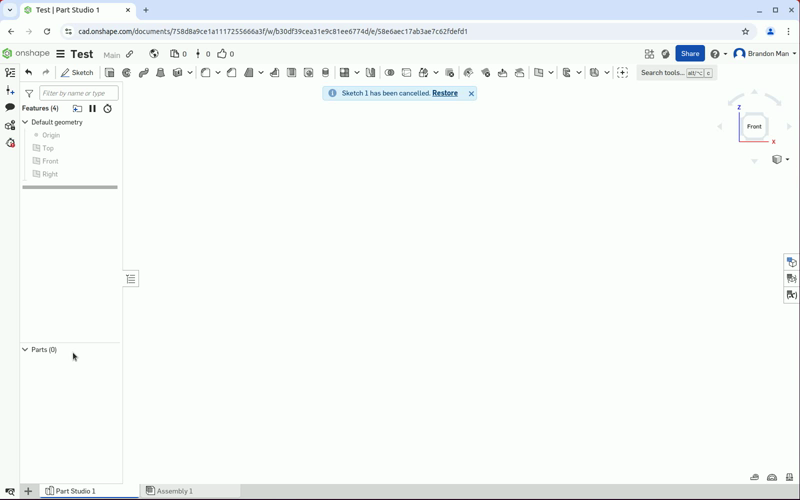
mouse_move(73, 352)
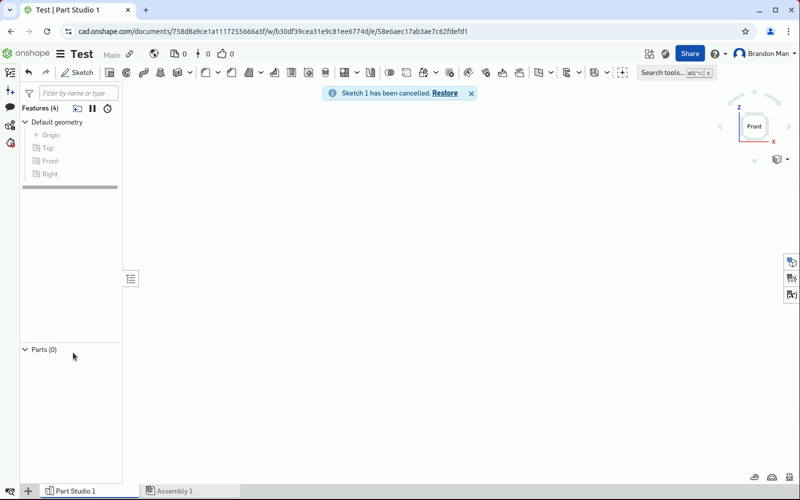
key(shift+y)
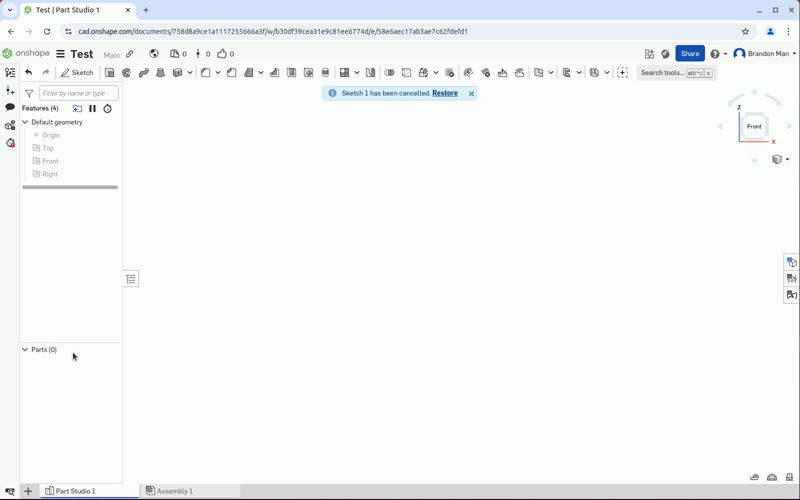
key(shift+s)
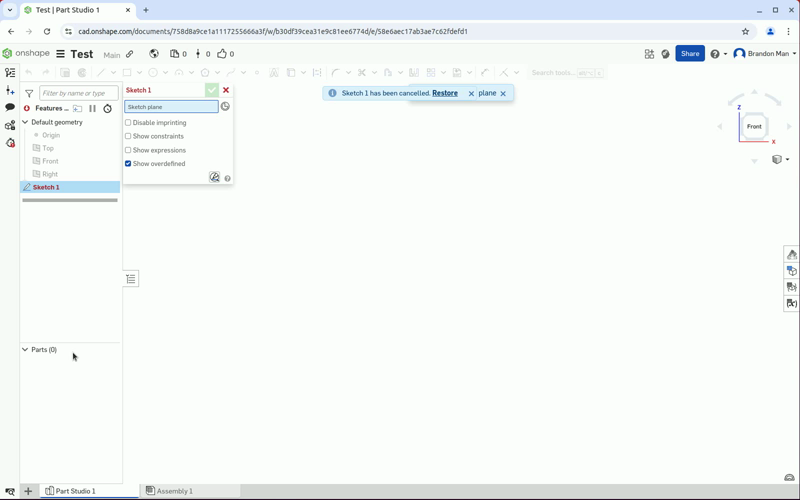
mouse_move(73, 163)
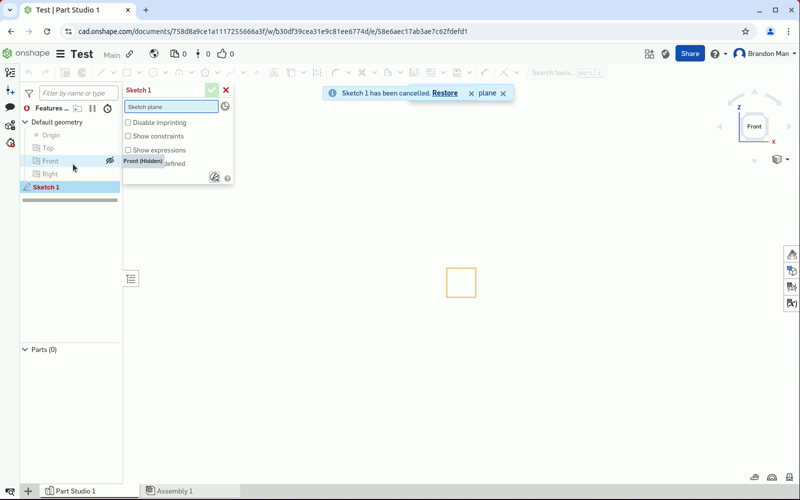
click(73, 163)
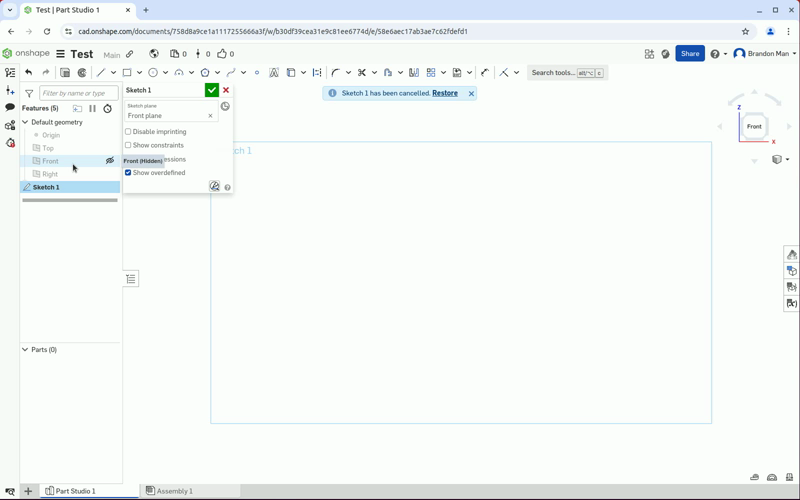
mouse_move(73, 352)
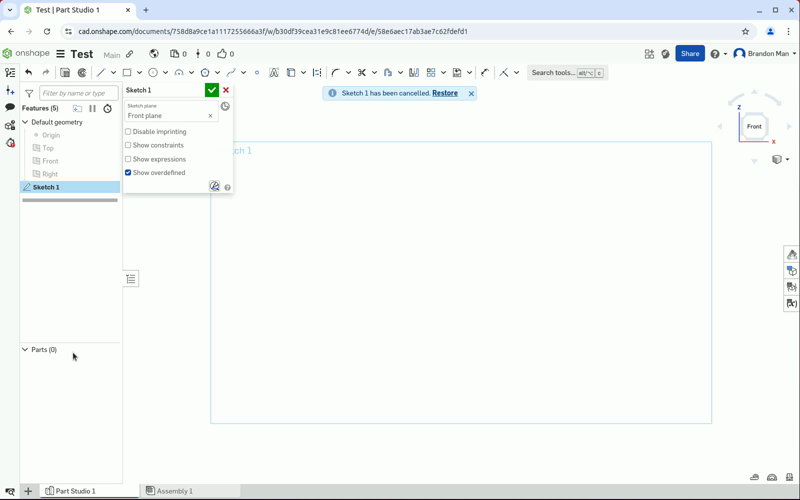
key(y)
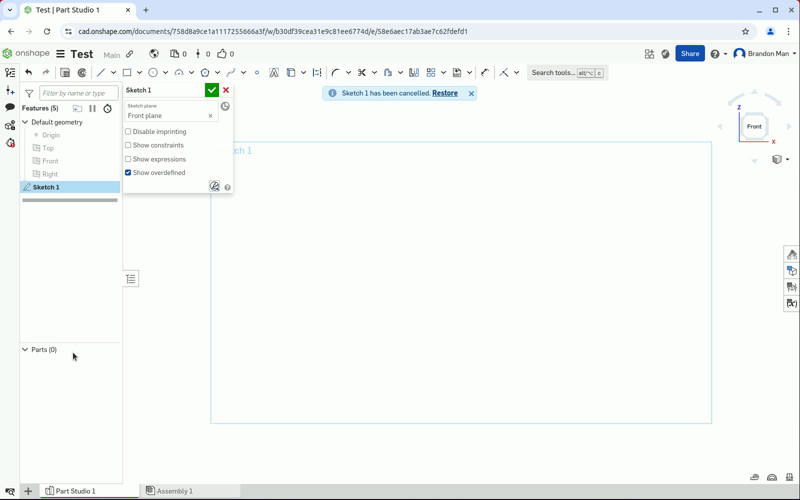
key(l)
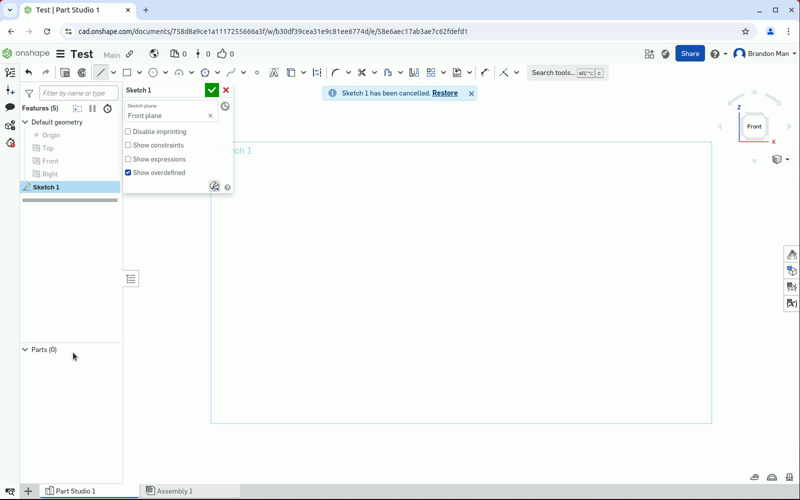
key_down(shift)
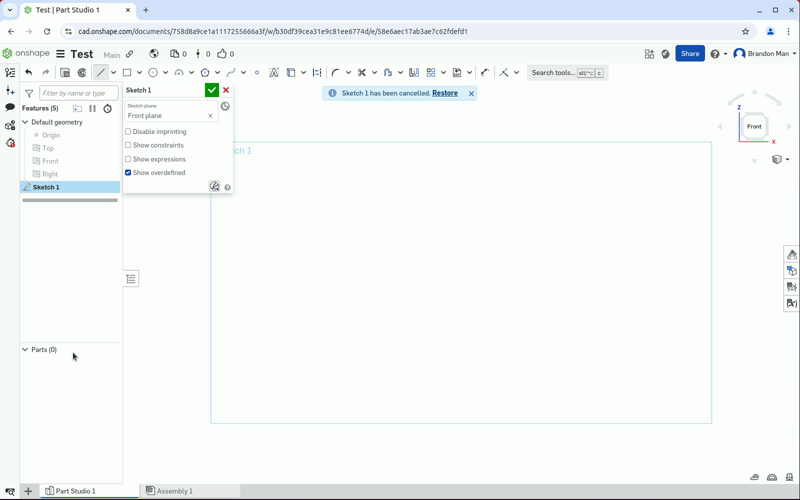
mouse_move(460, 282)
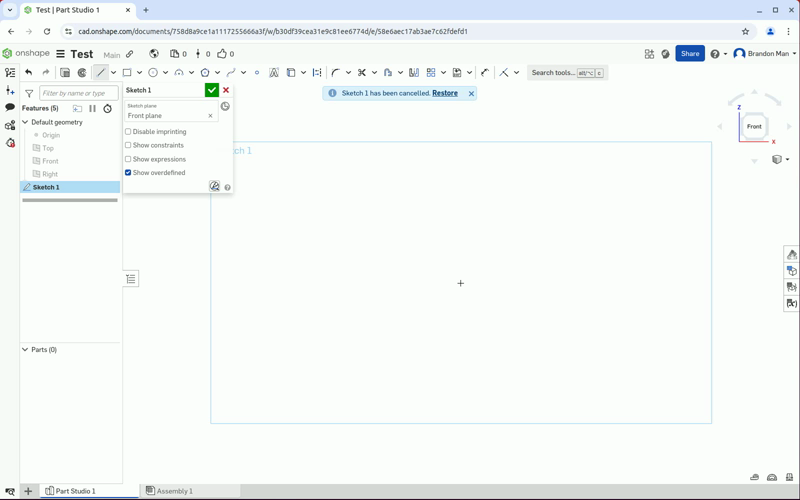
click(460, 282)
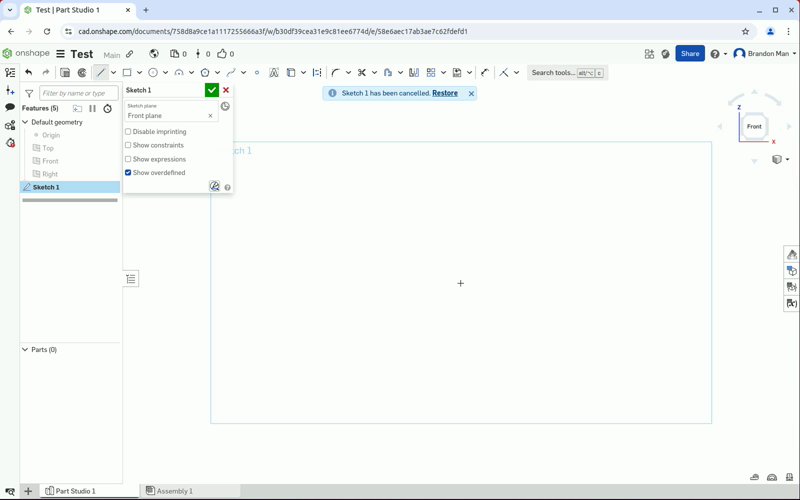
key_up(shift)
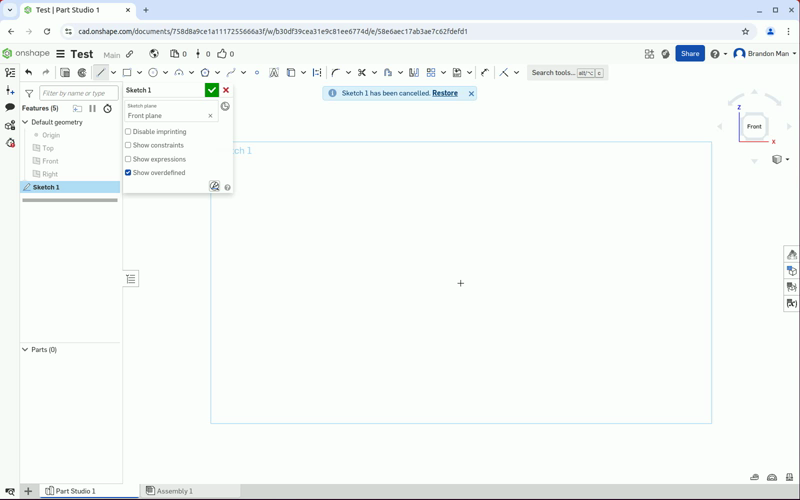
key_down(shift)
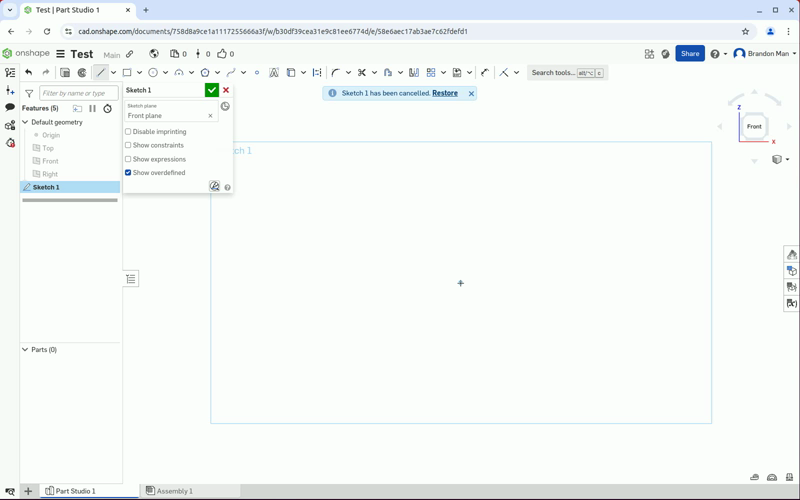
mouse_move(573, 282)
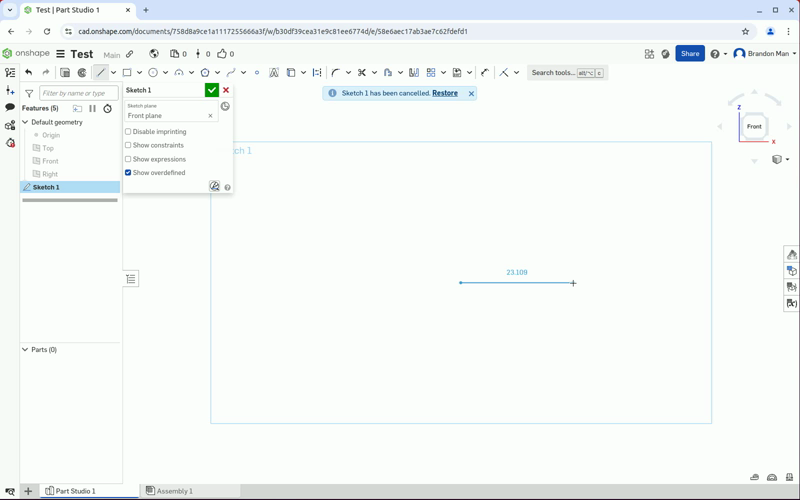
click(573, 282)
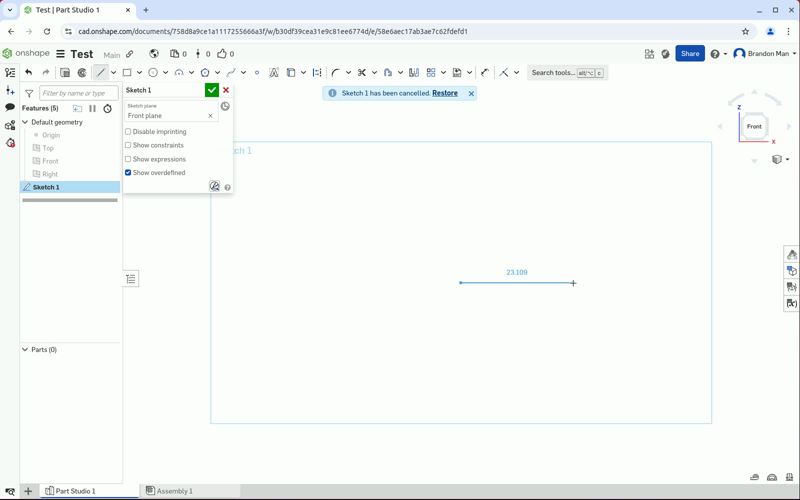
key_up(shift)
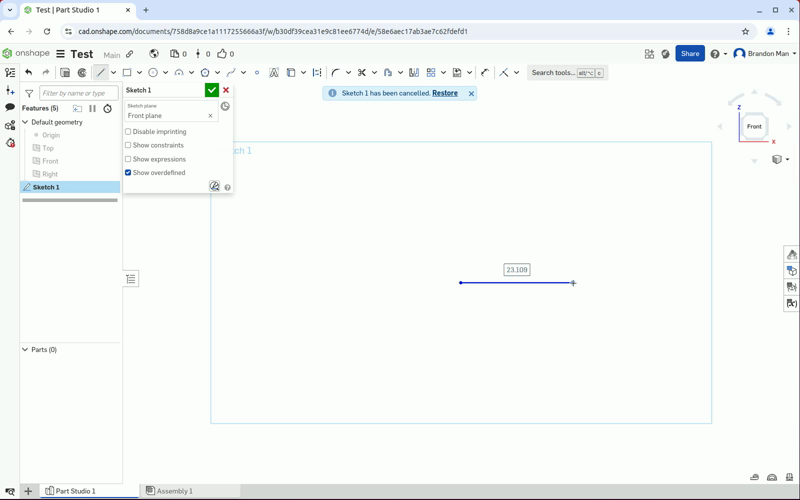
key_down(shift)
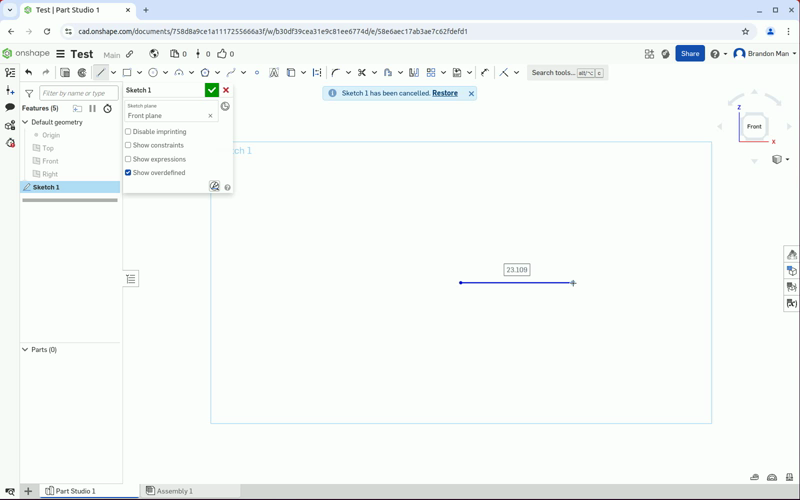
mouse_move(573, 203)
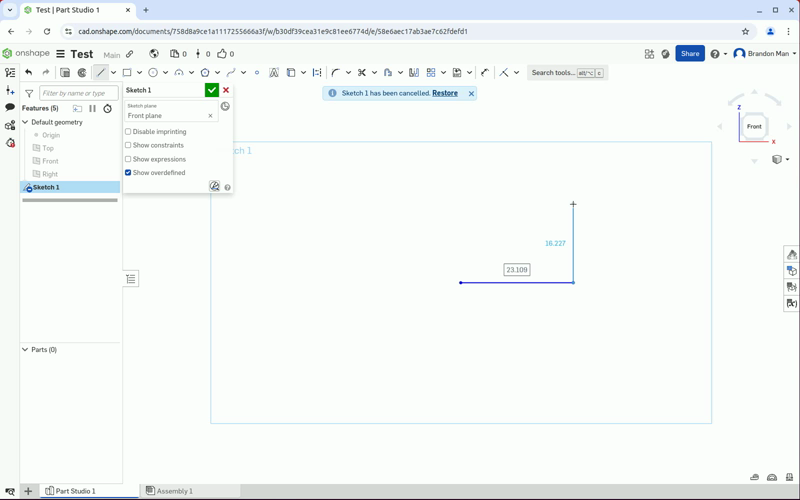
click(573, 203)
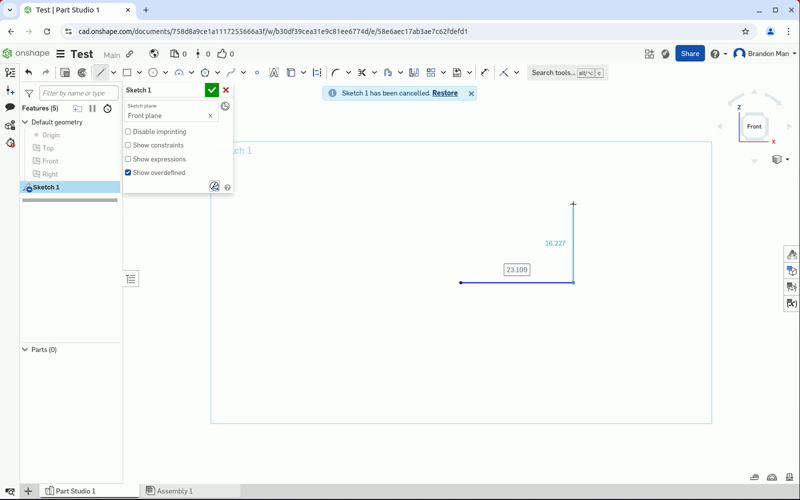
key_up(shift)
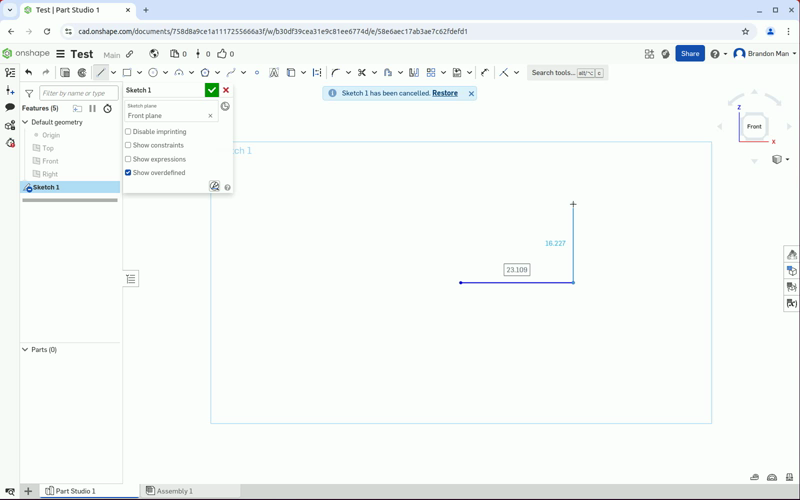
key_down(shift)
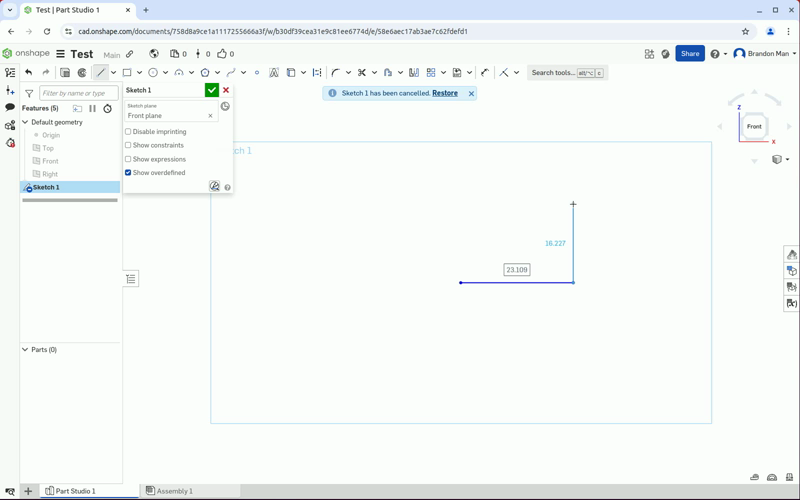
mouse_move(460, 203)
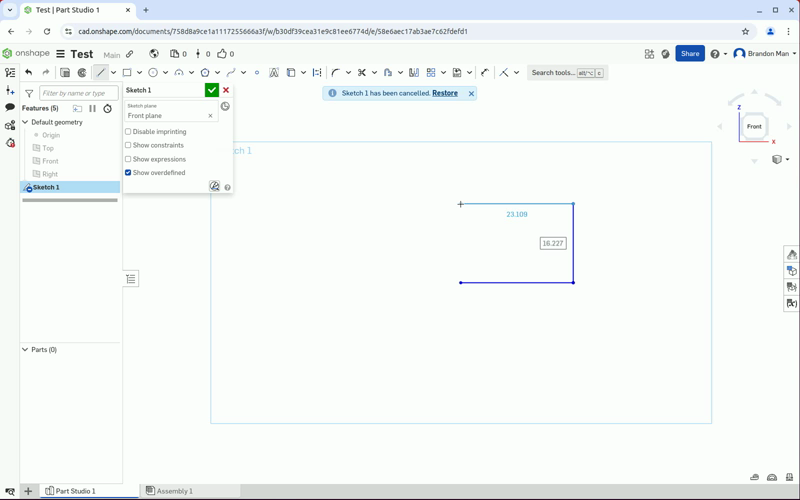
click(460, 203)
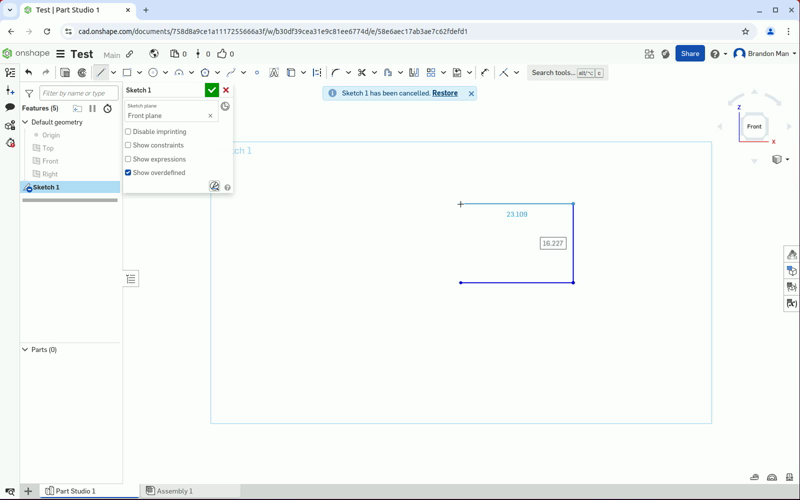
key_up(shift)
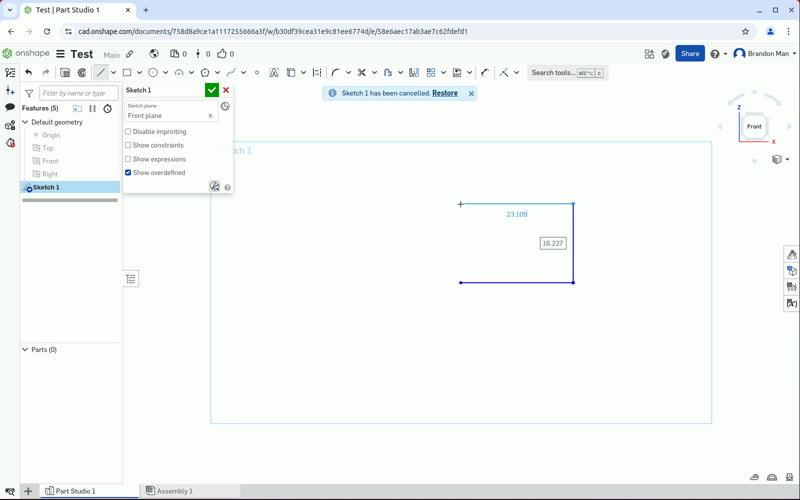
key_down(shift)
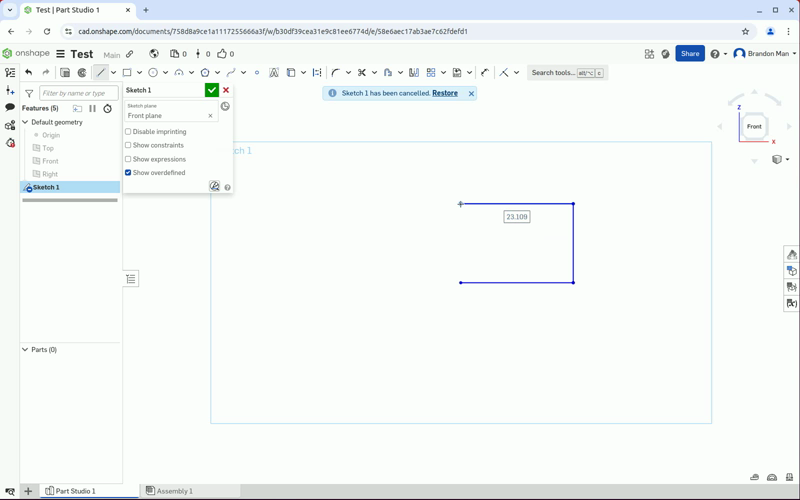
mouse_move(460, 282)
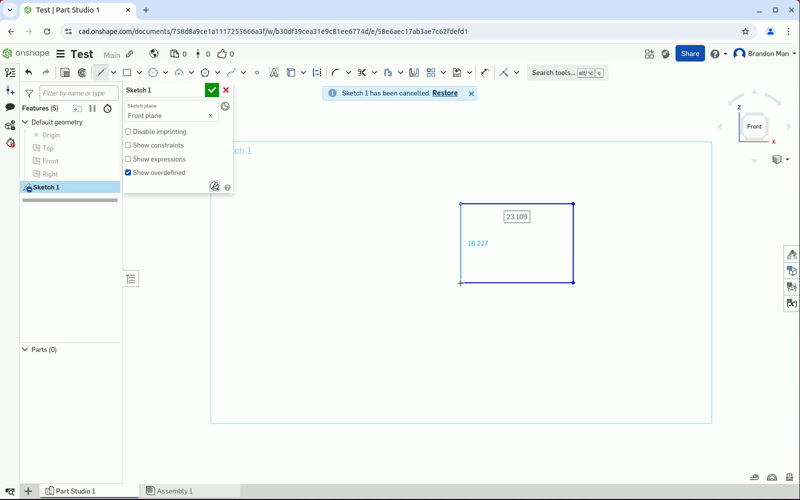
key_up(shift)
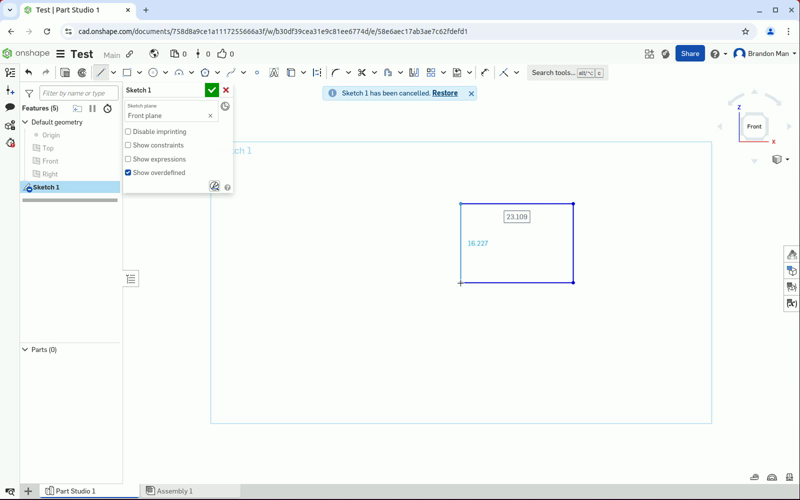
click(460, 282)
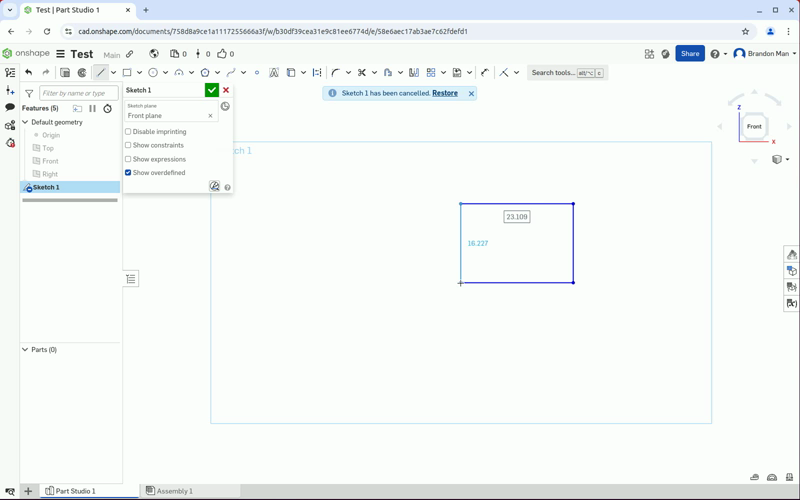
key(esc)
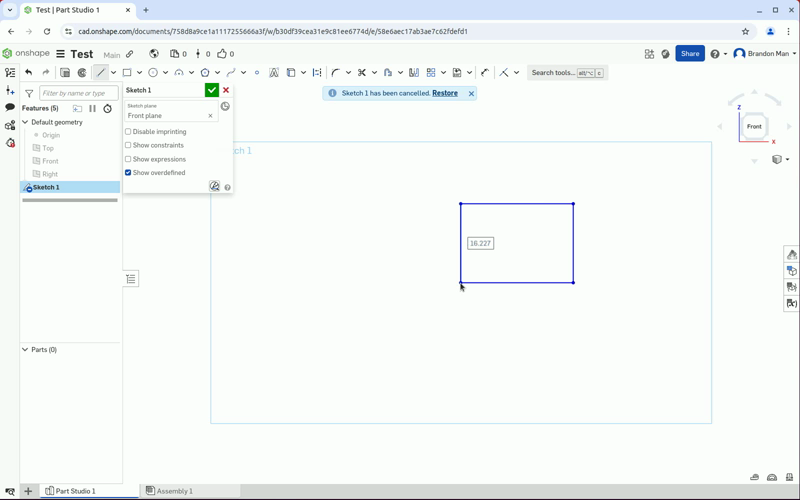
mouse_move(483, 210)
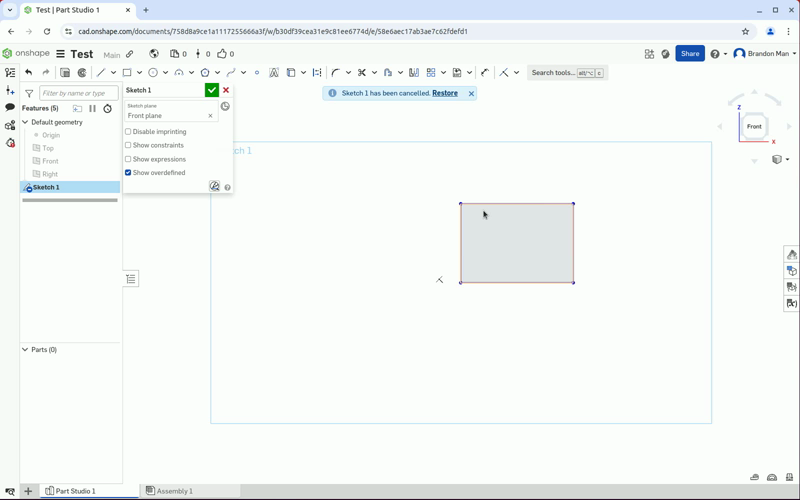
click(483, 210)
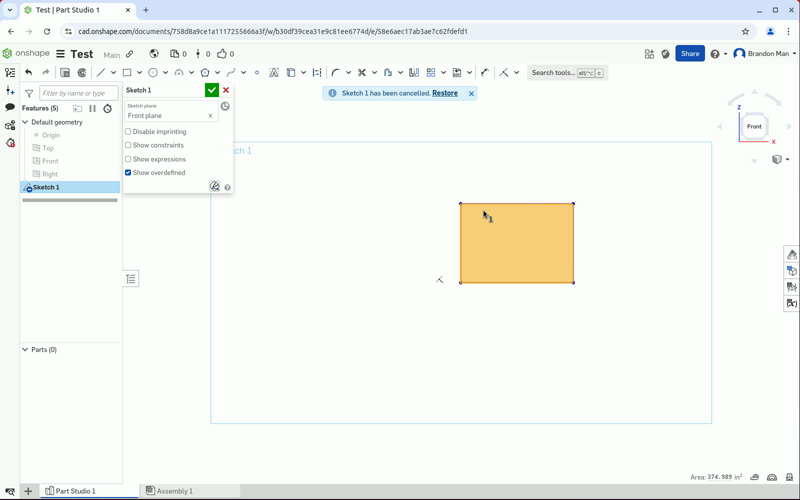
mouse_move(73, 352)
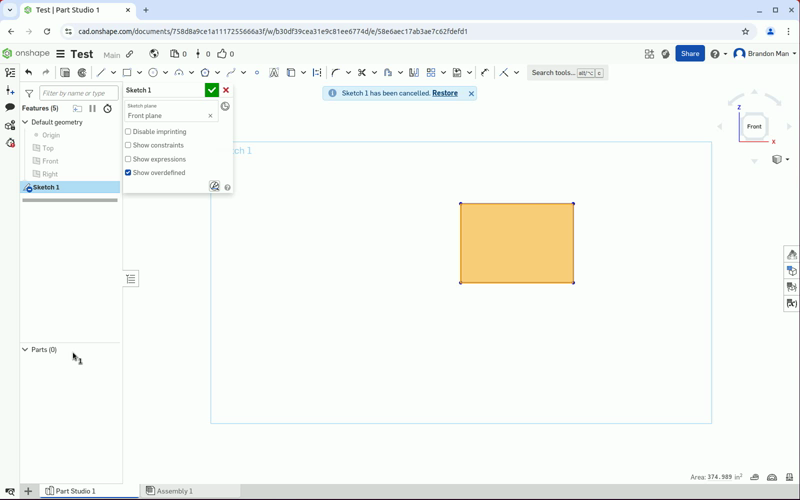
key(shift+y)
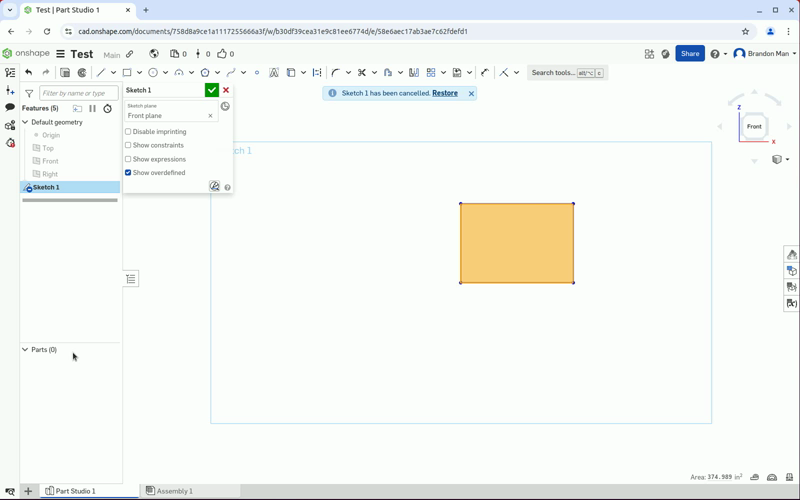
key(shift+e)
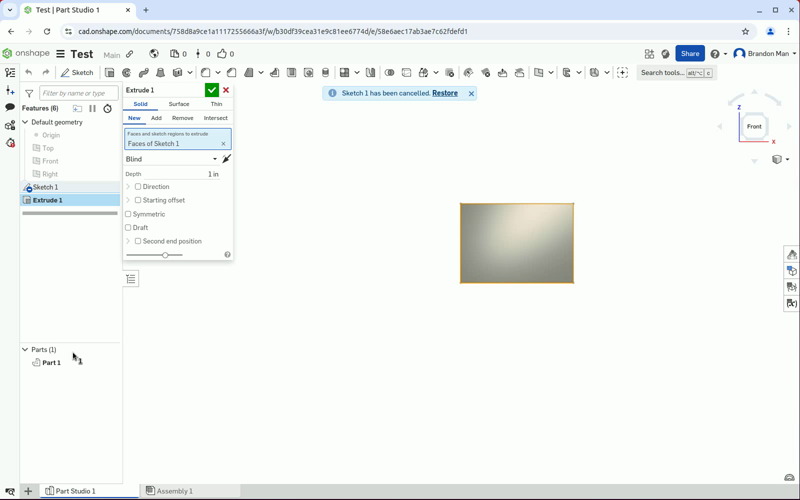
mouse_move(143, 106)
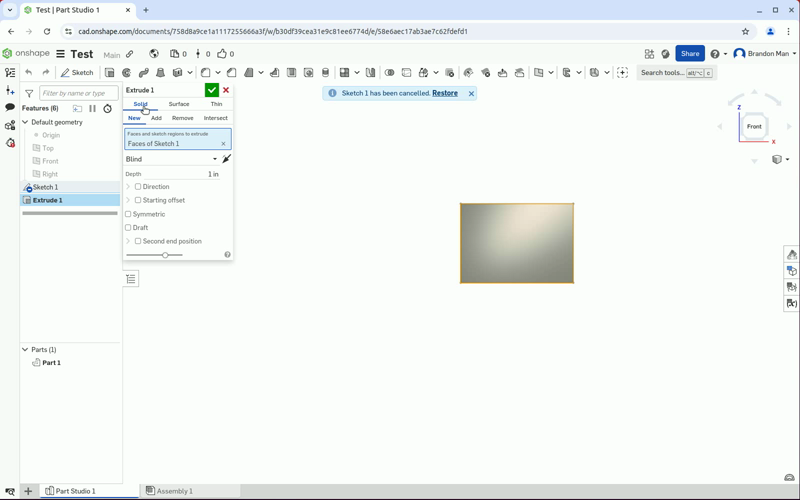
click(143, 106)
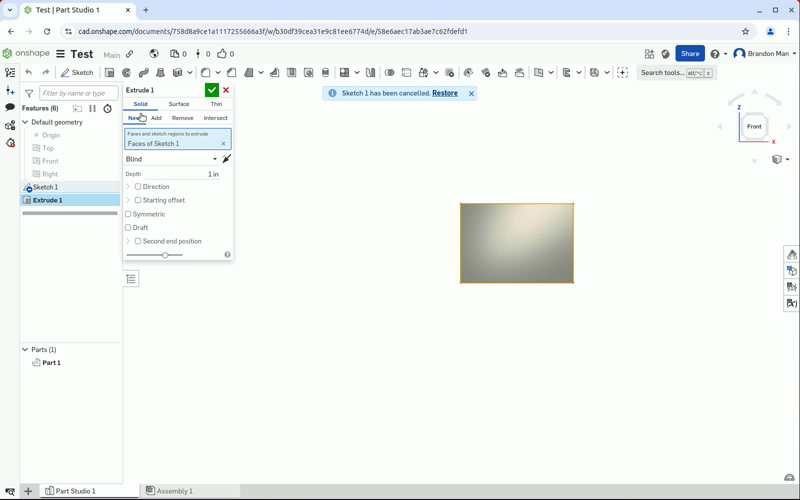
mouse_move(137, 120)
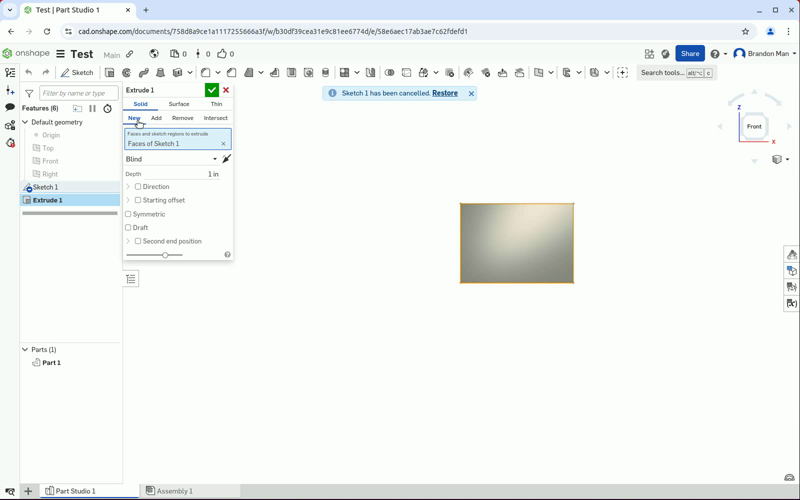
click(137, 120)
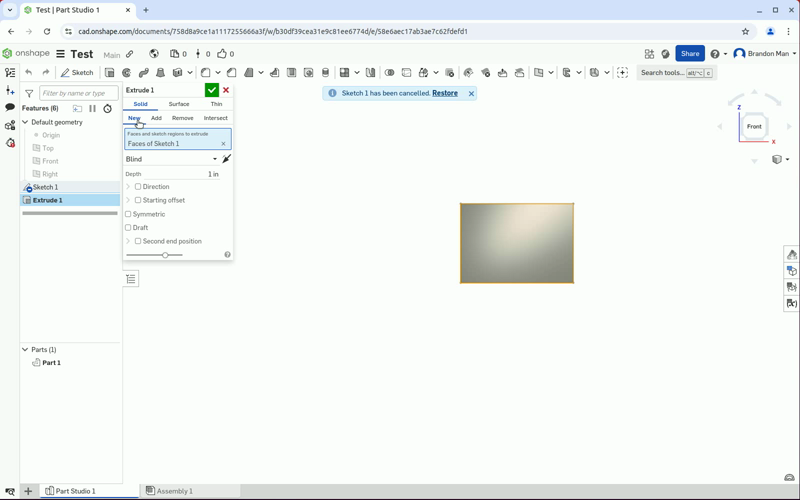
key(tab, 4)
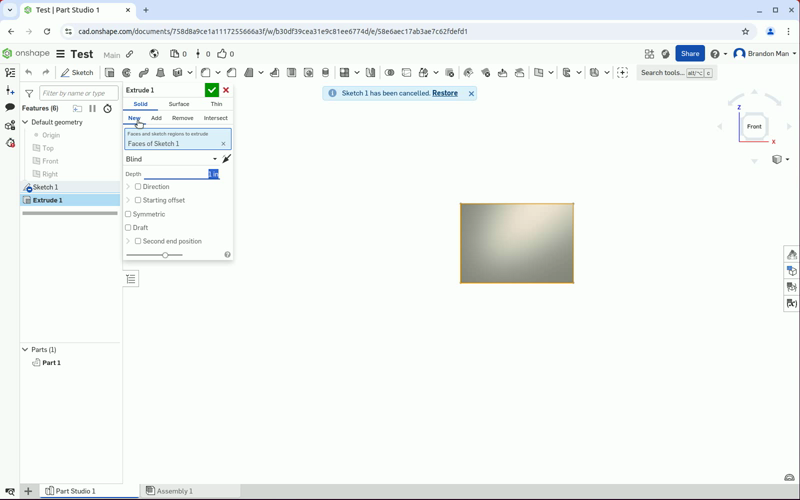
text(0.722)
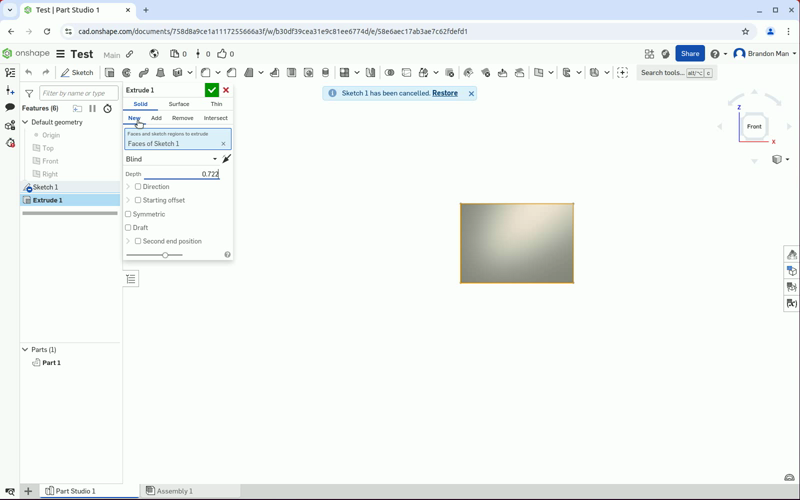
key(enter)
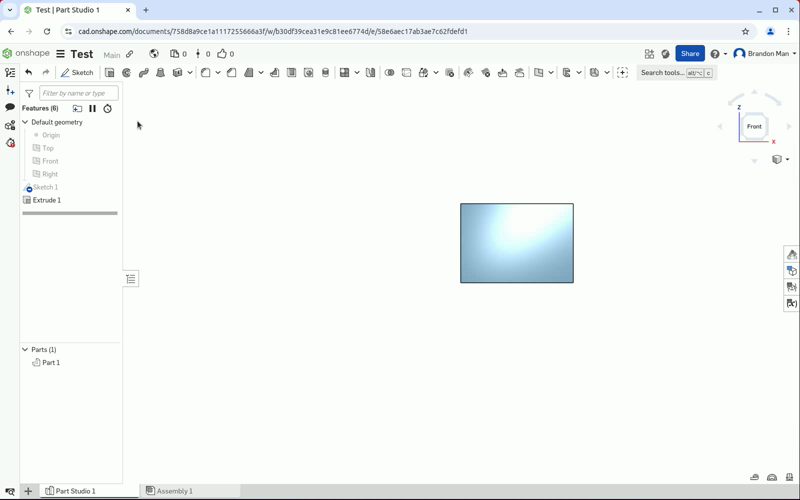
key(shift+h)
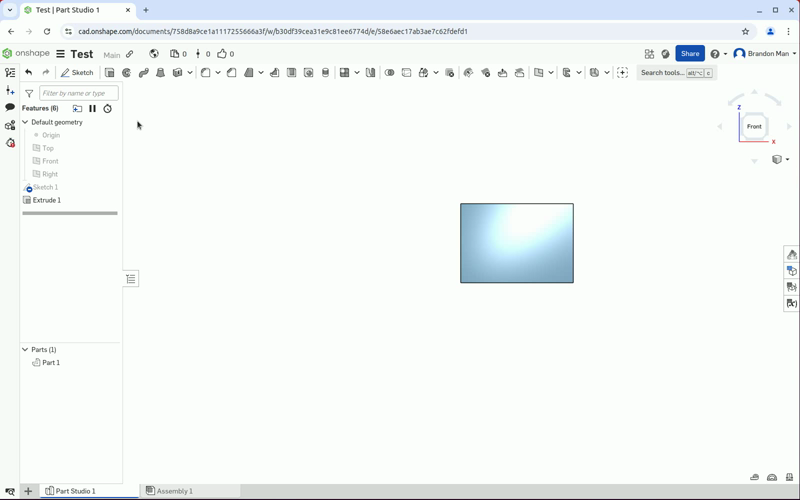
key(shift+h)
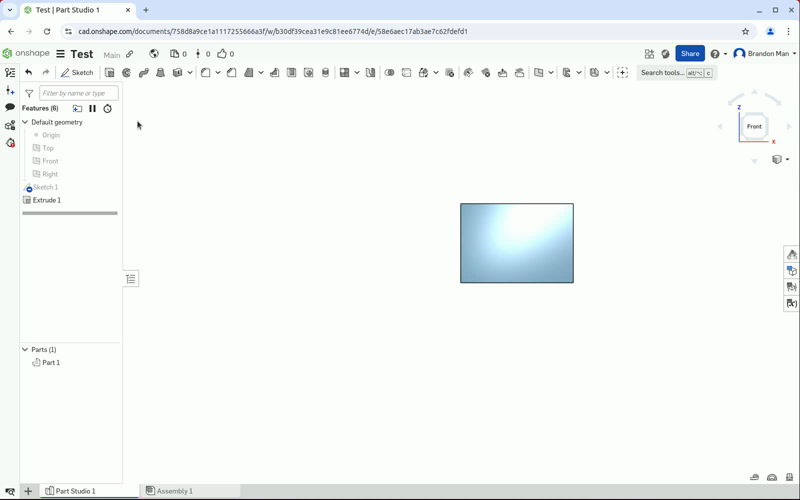
mouse_move(73, 189)
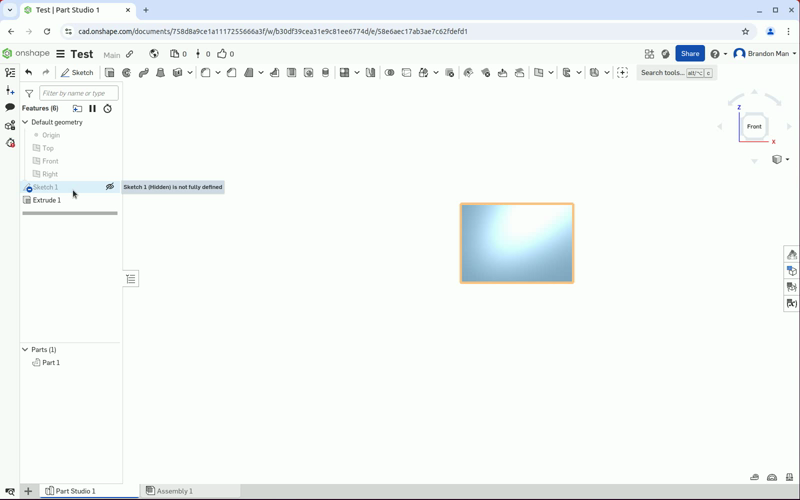
click(73, 189)
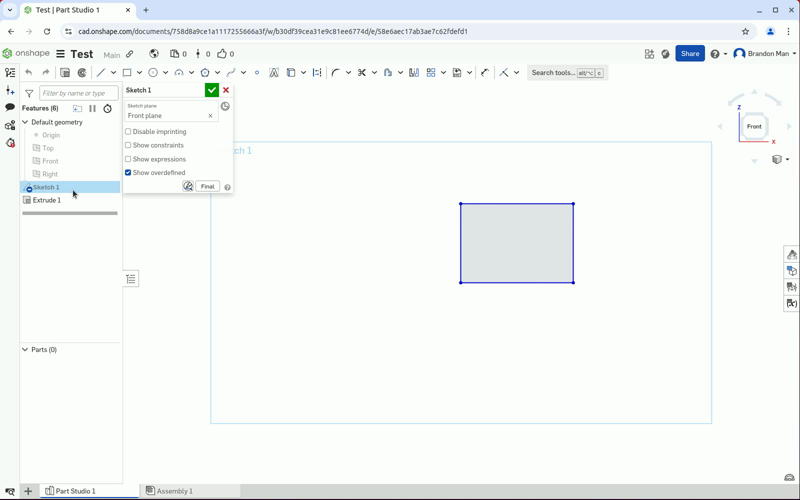
mouse_move(229, 92)
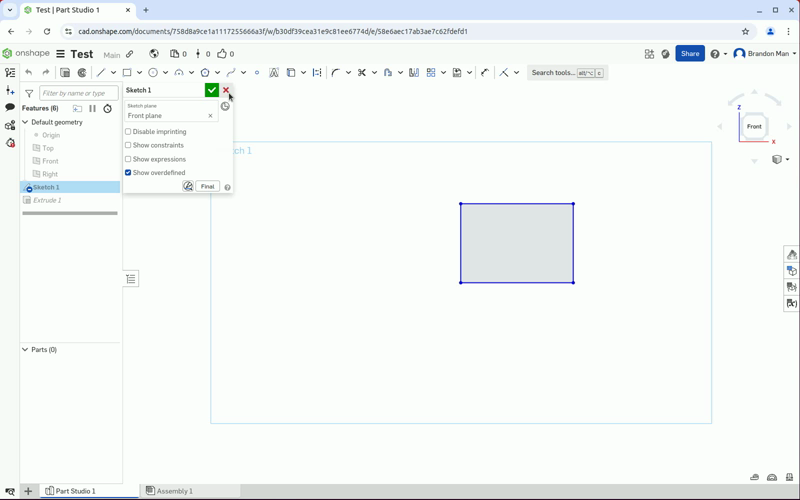
click(229, 92)
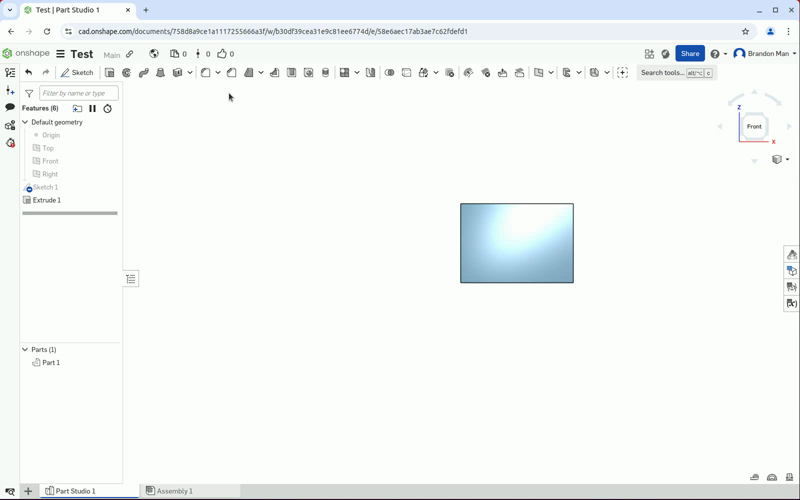
mouse_move(541, 75)
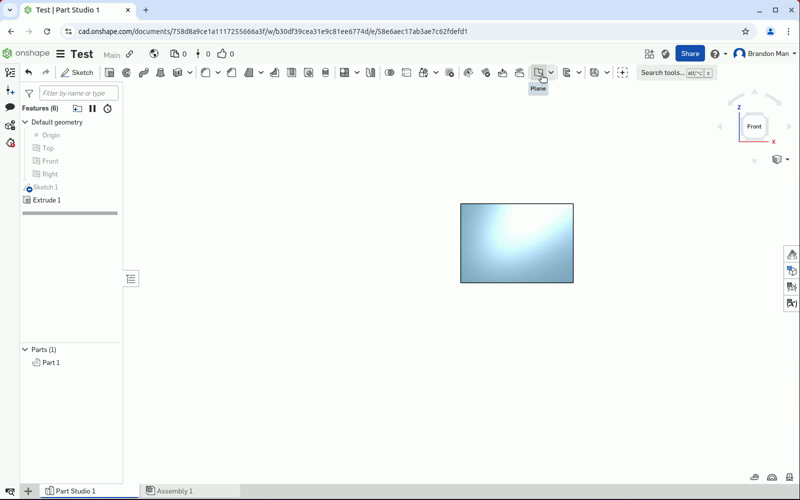
click(541, 75)
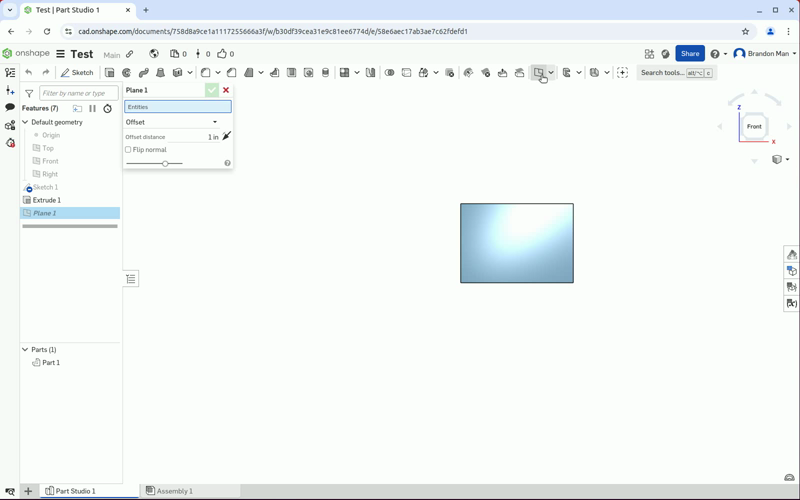
mouse_move(73, 163)
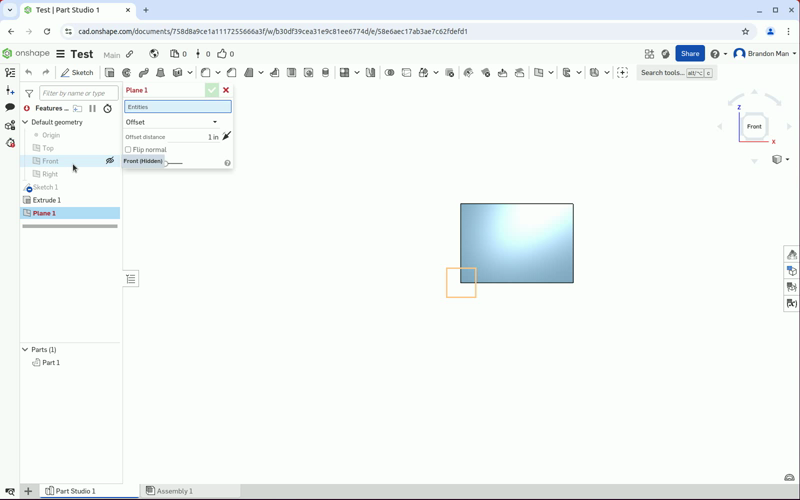
click(73, 163)
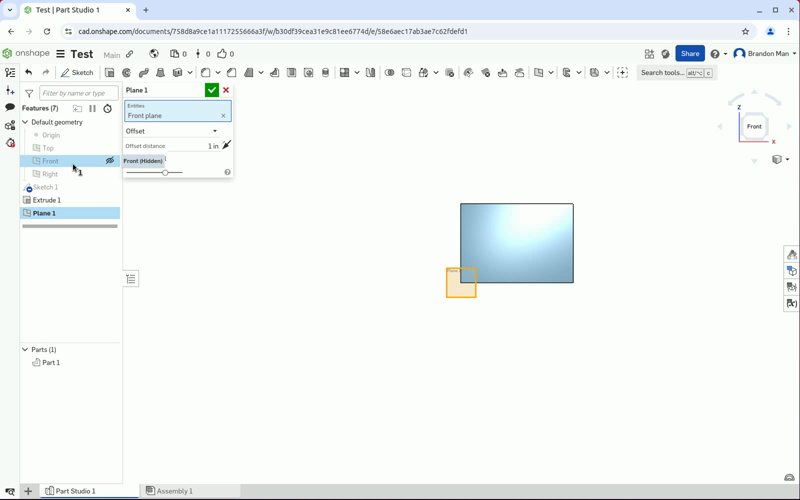
key(tab, 2)
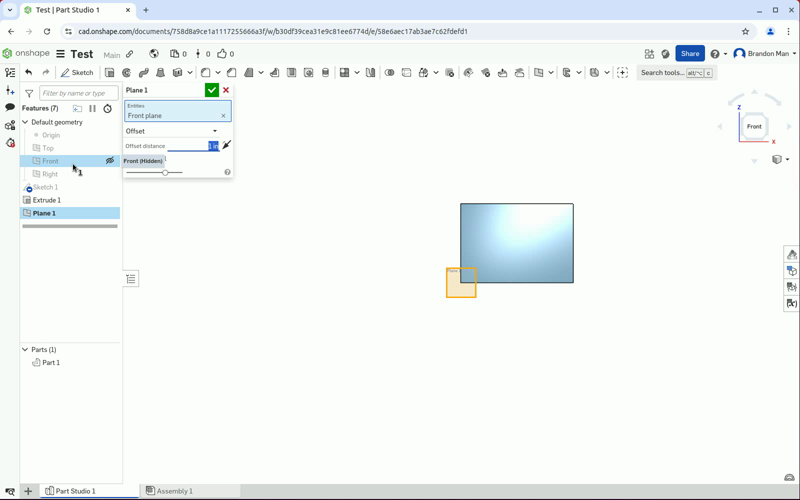
text(0.709)
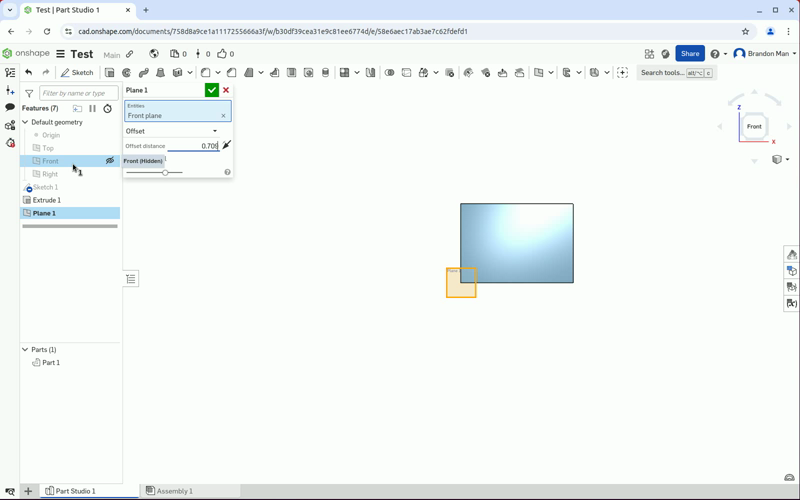
key(enter, 2)
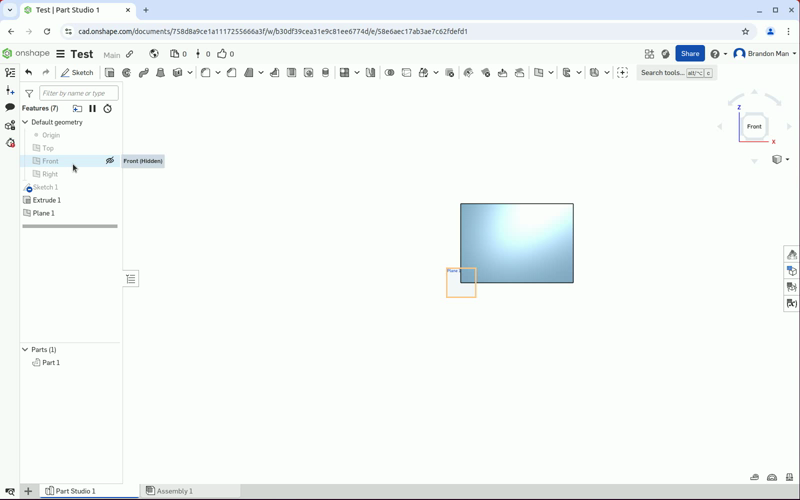
key(shift+s)
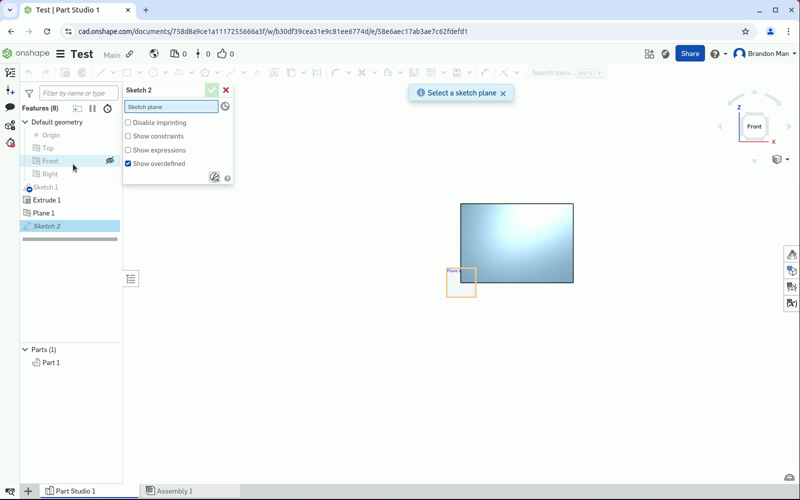
mouse_move(73, 215)
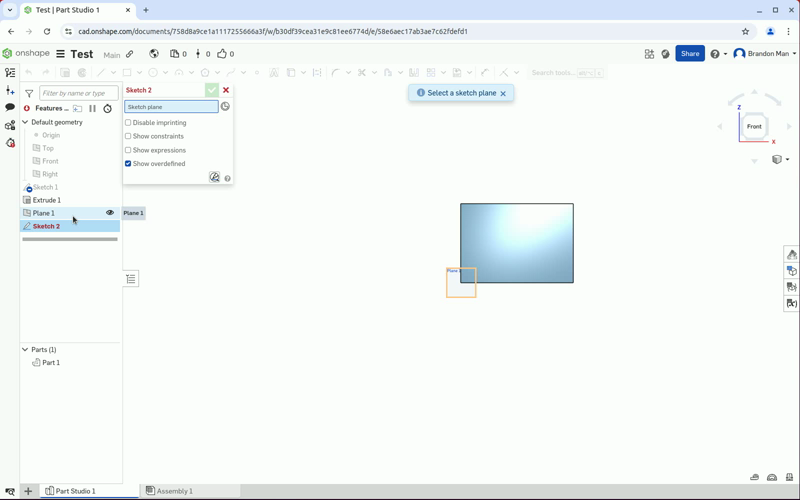
click(73, 215)
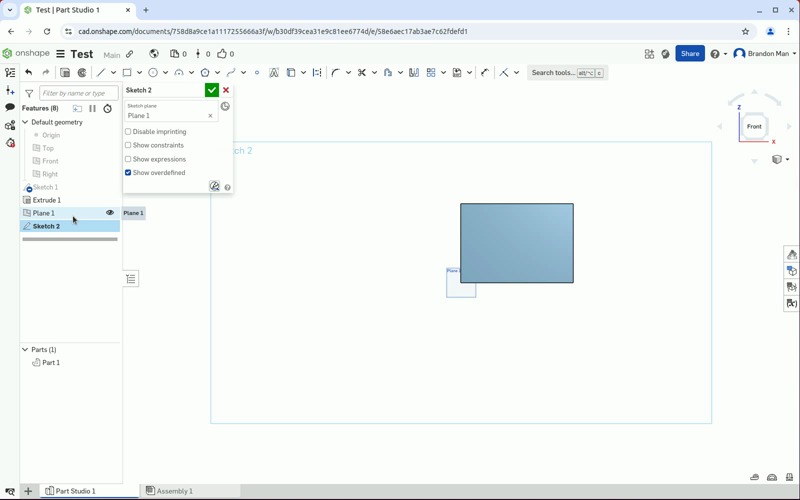
mouse_move(73, 352)
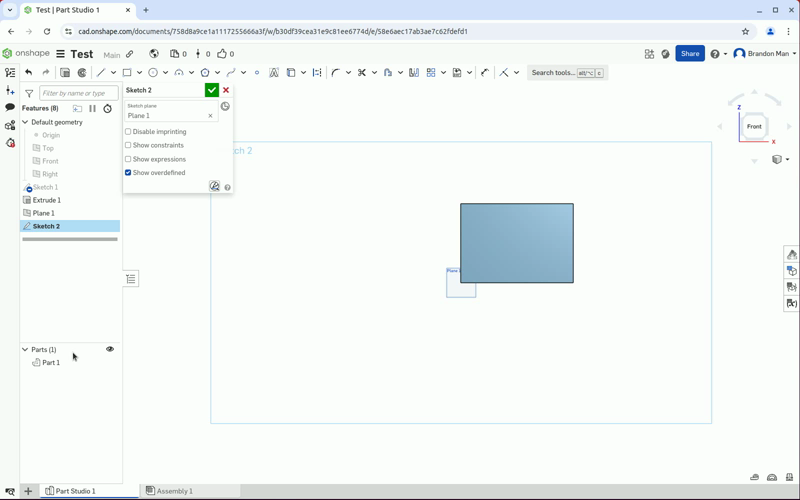
key(y)
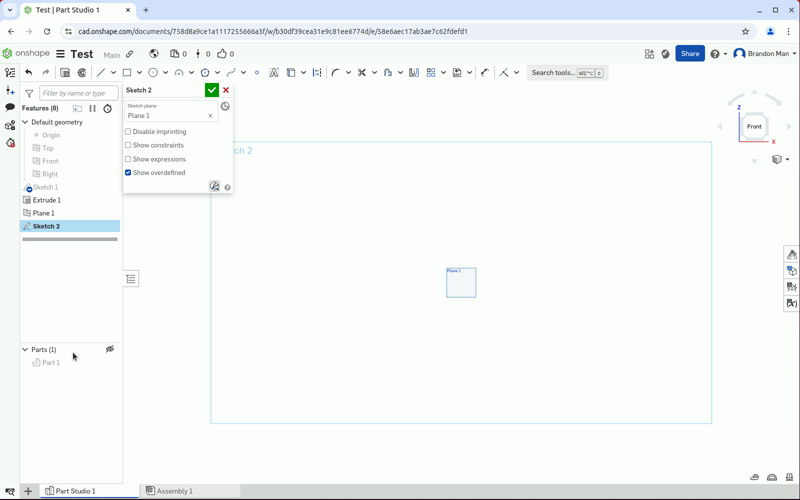
key(l)
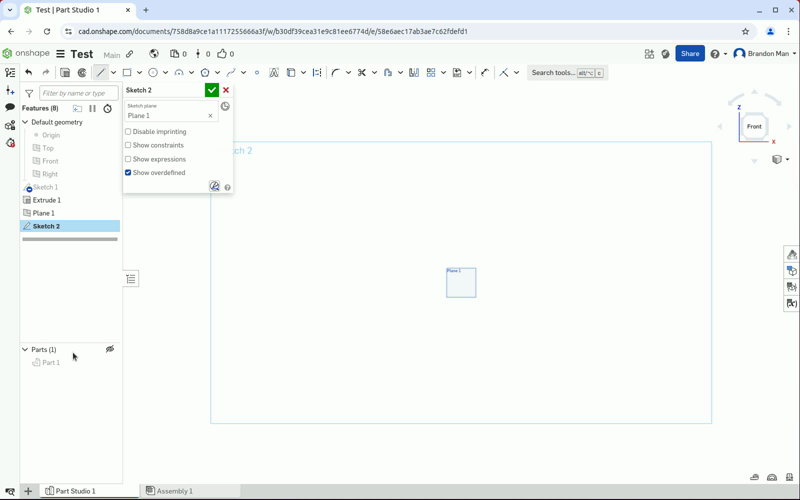
key_down(shift)
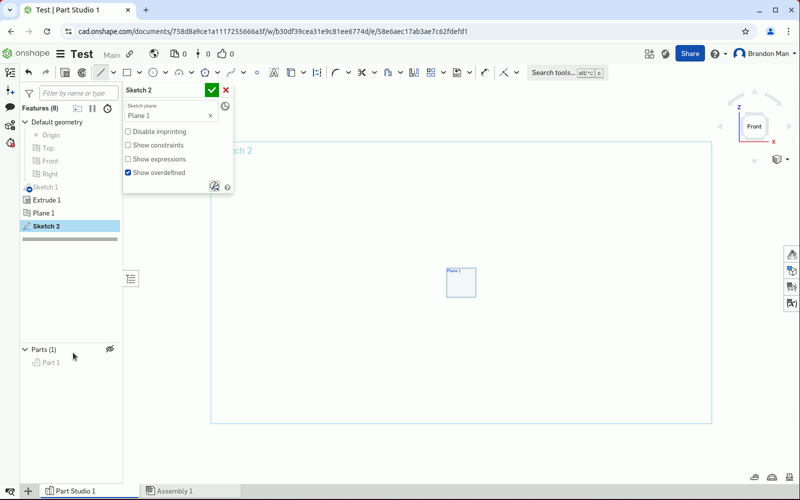
mouse_move(460, 282)
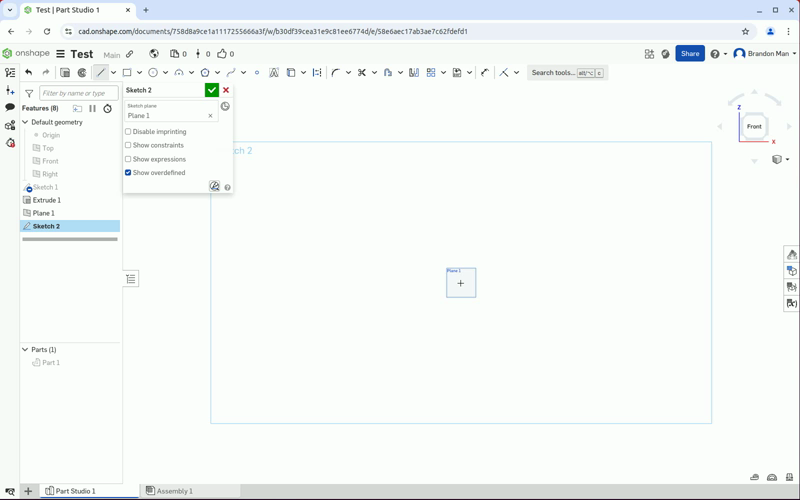
click(460, 282)
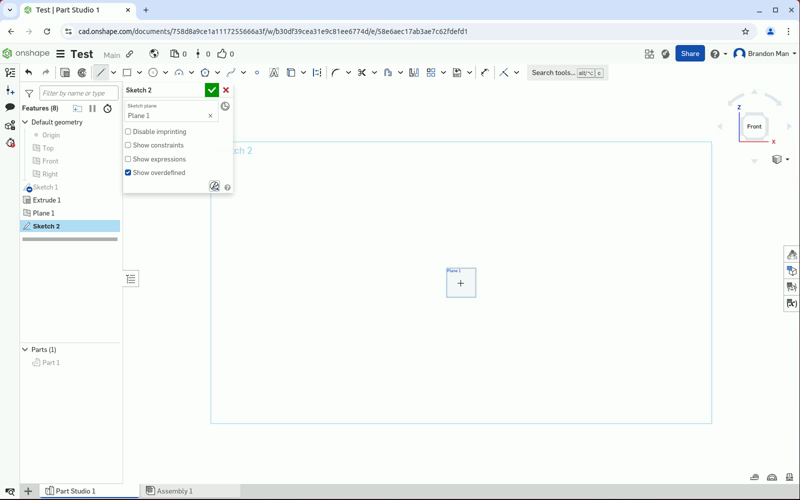
key_up(shift)
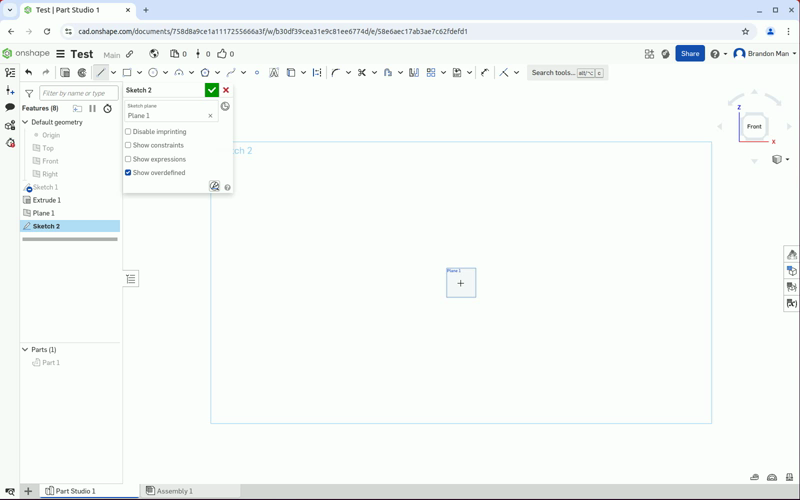
key_down(shift)
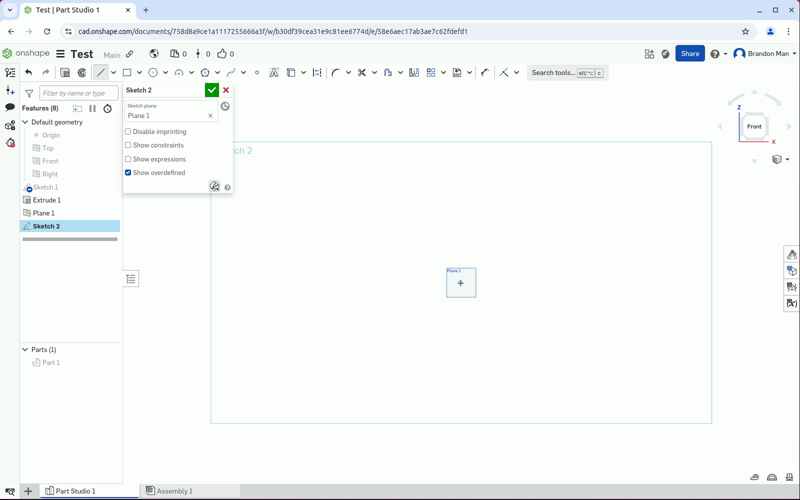
mouse_move(573, 282)
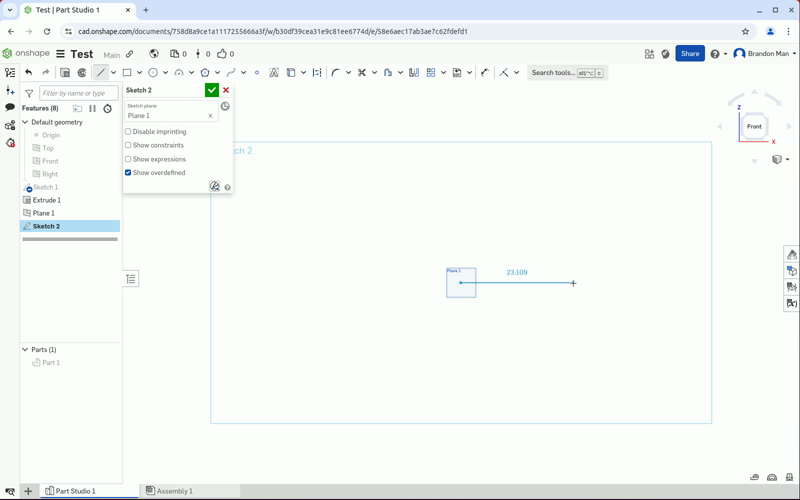
click(573, 282)
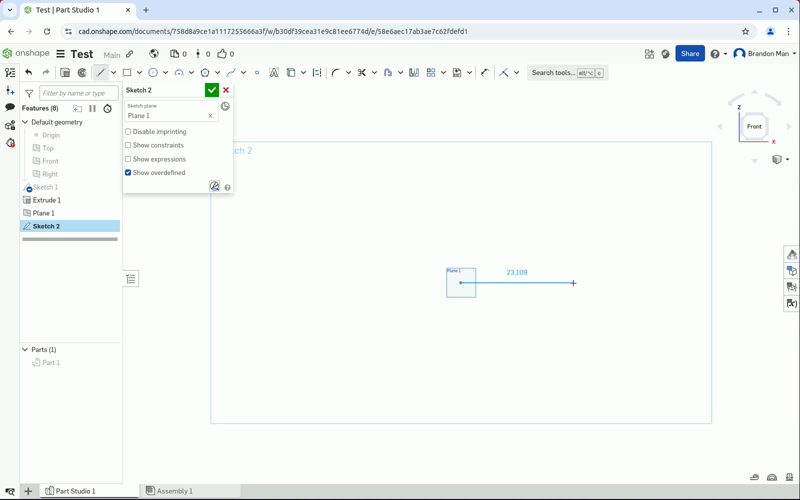
key_up(shift)
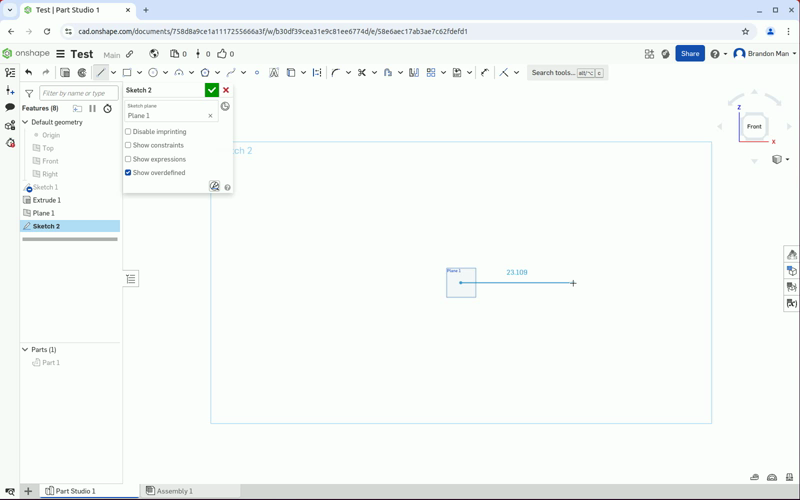
key_down(shift)
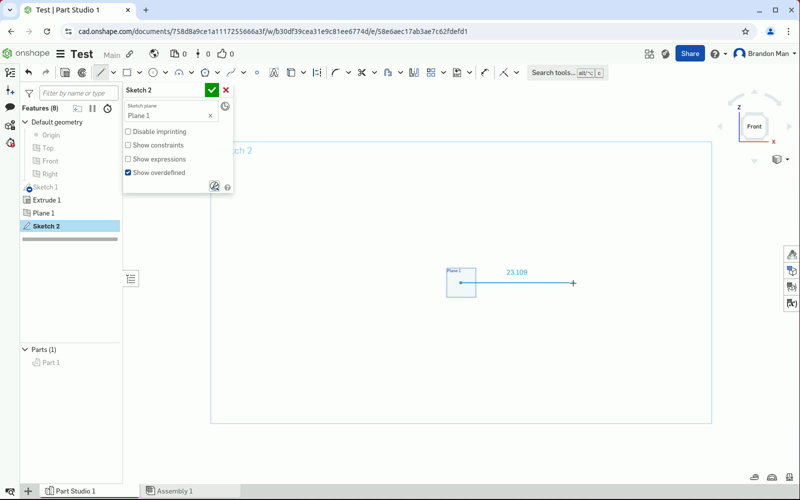
mouse_move(589, 282)
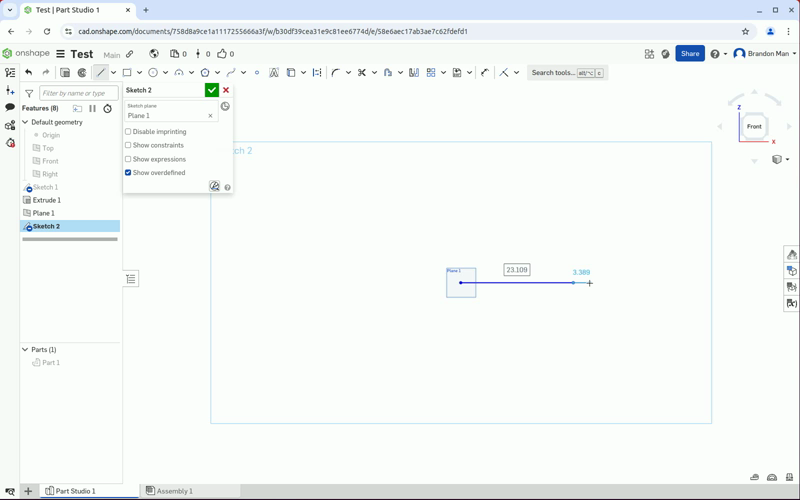
mouse_move(573, 275)
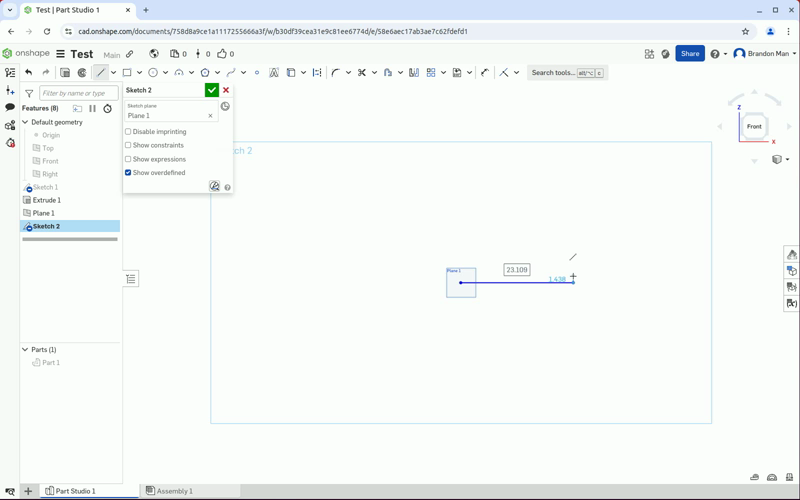
scroll(6)
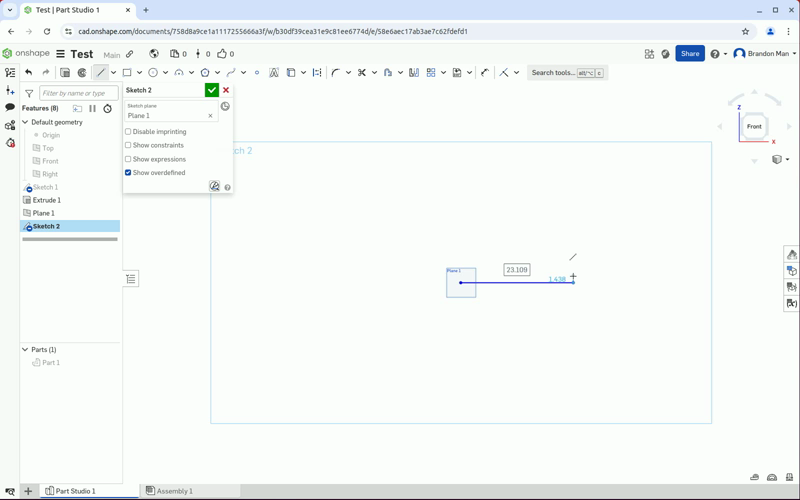
scroll(6)
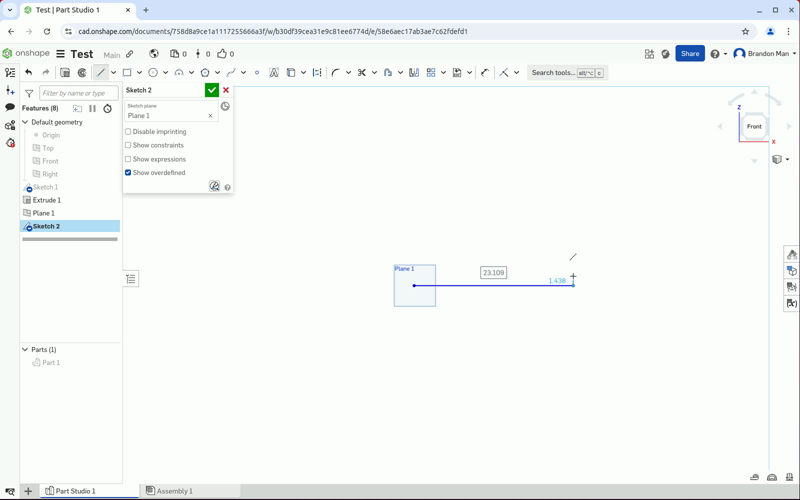
scroll(6)
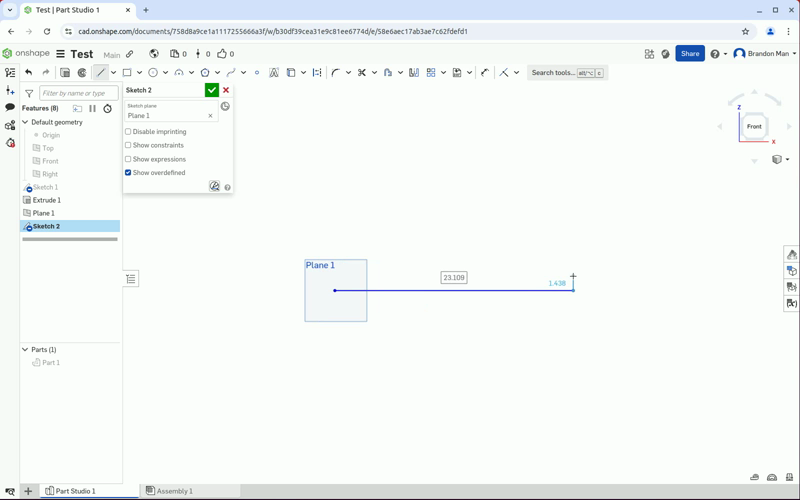
scroll(6)
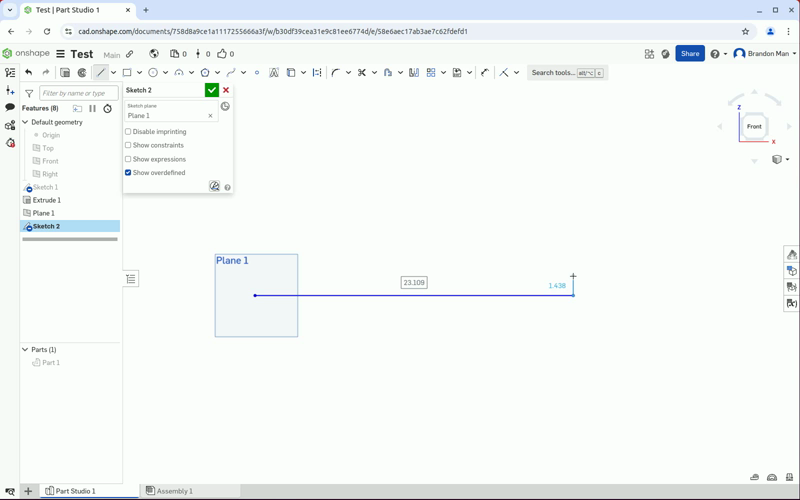
scroll(6)
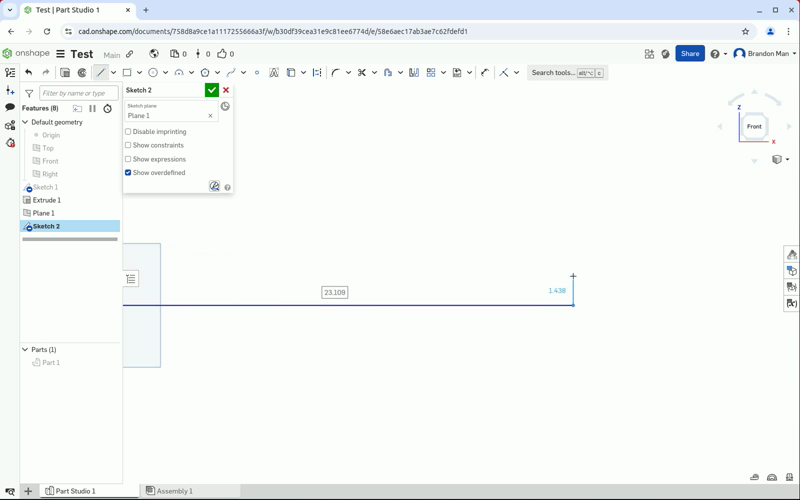
scroll(6)
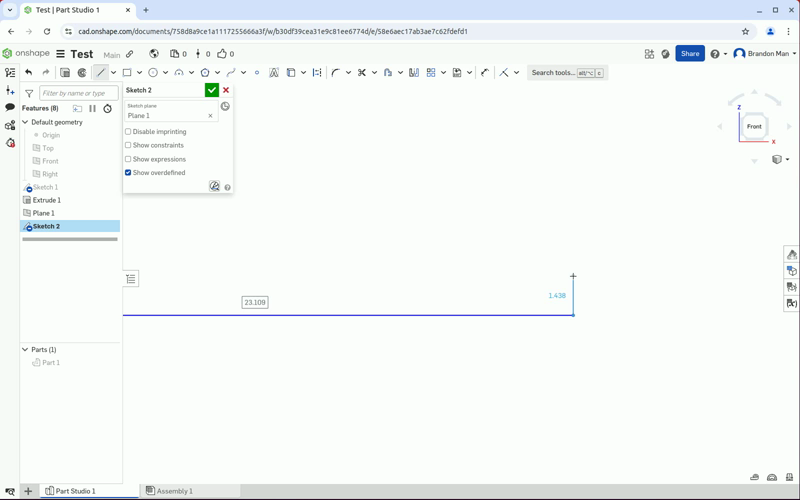
scroll(6)
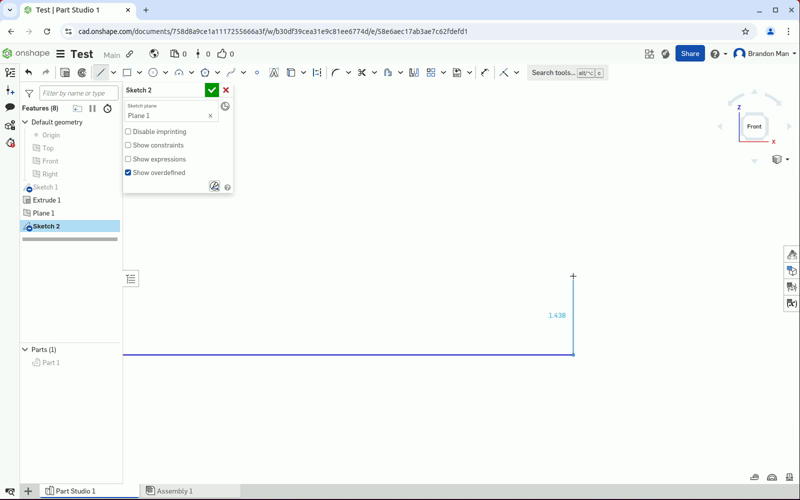
click(573, 275)
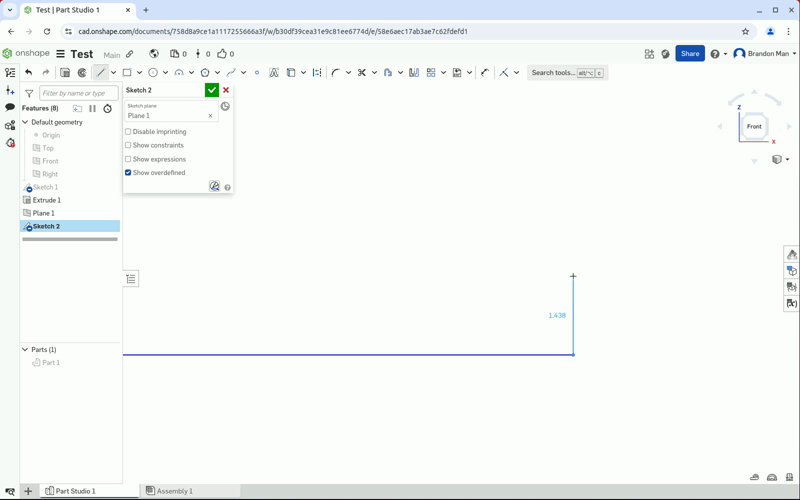
scroll(-6)
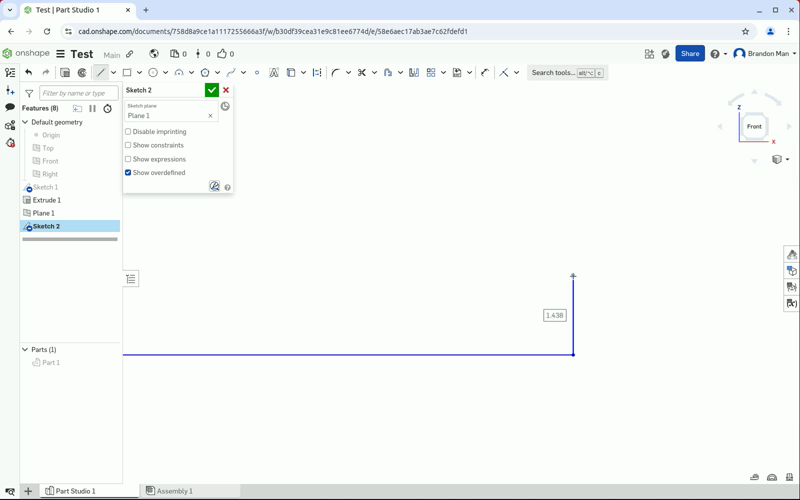
scroll(-6)
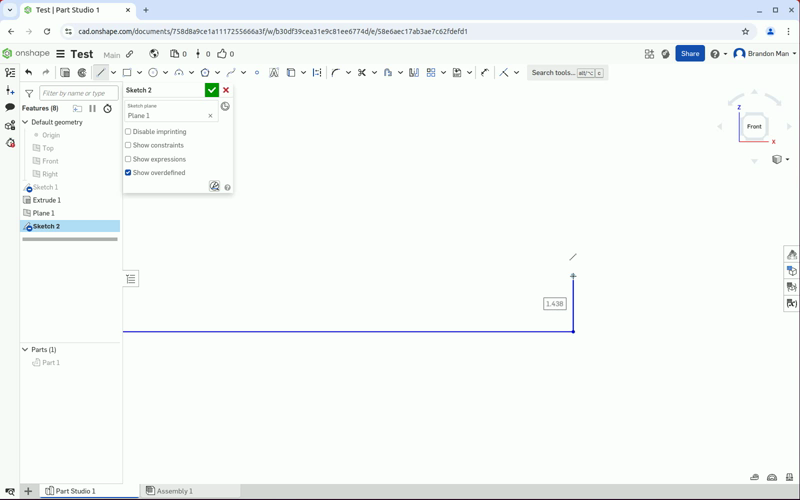
scroll(-6)
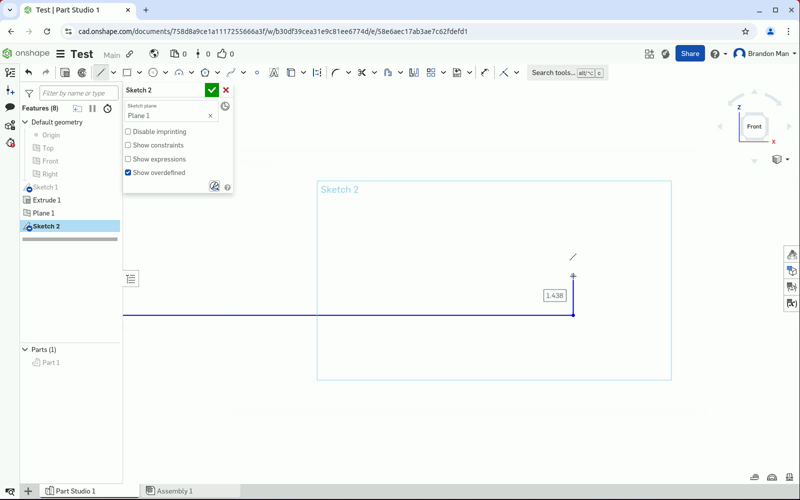
scroll(-6)
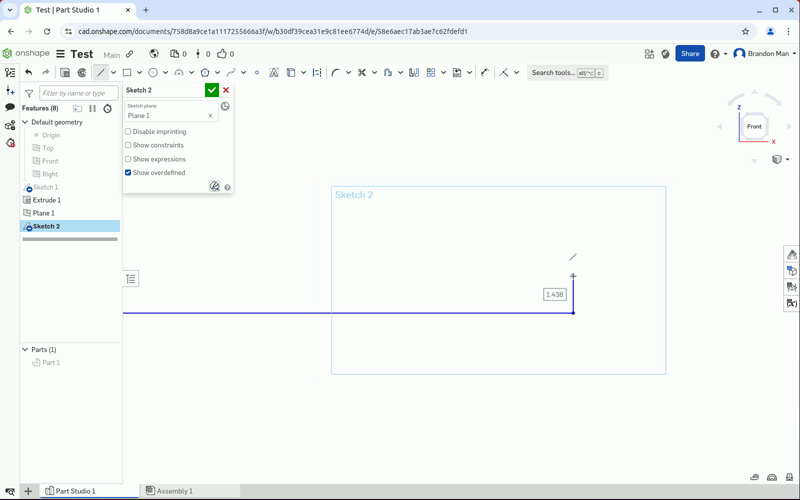
scroll(-6)
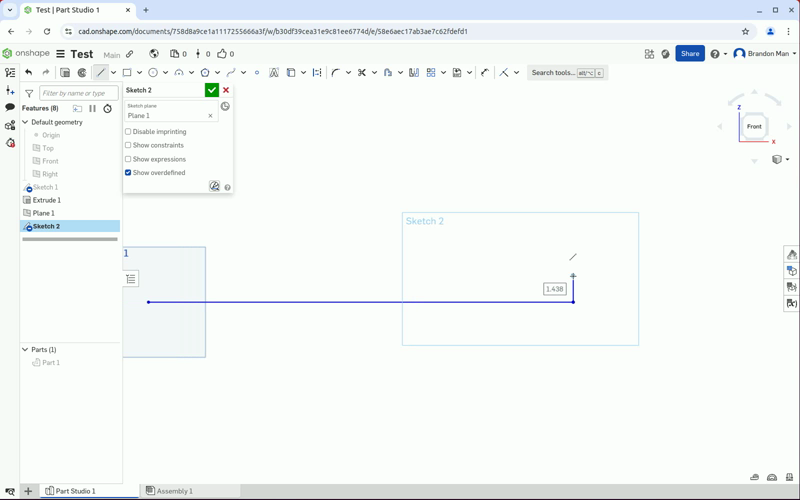
scroll(-6)
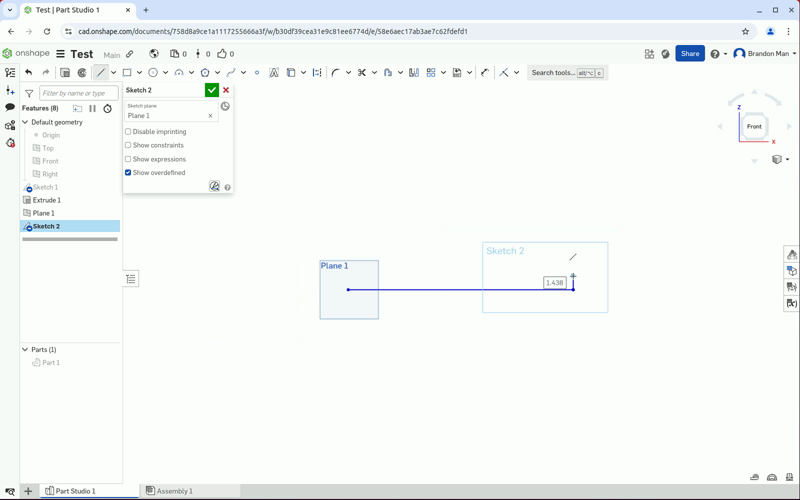
scroll(-6)
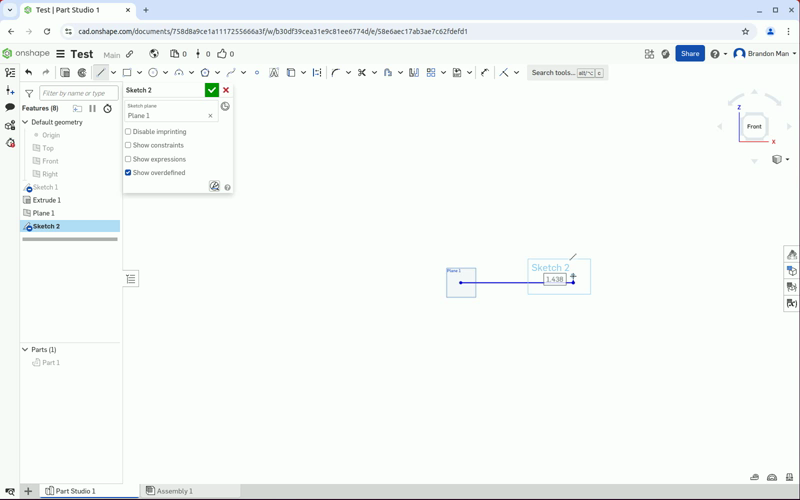
key_up(shift)
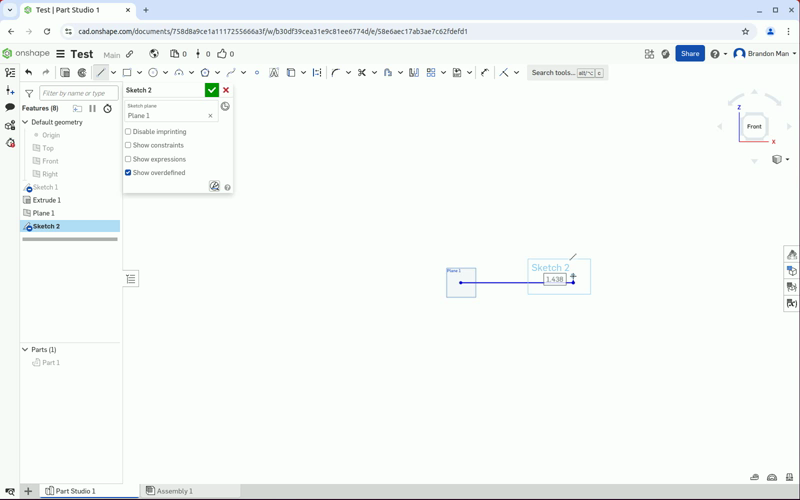
key_down(shift)
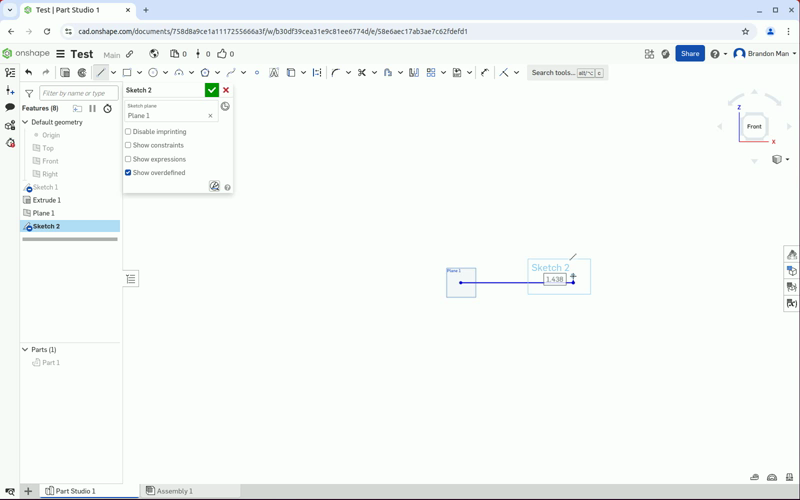
mouse_move(460, 275)
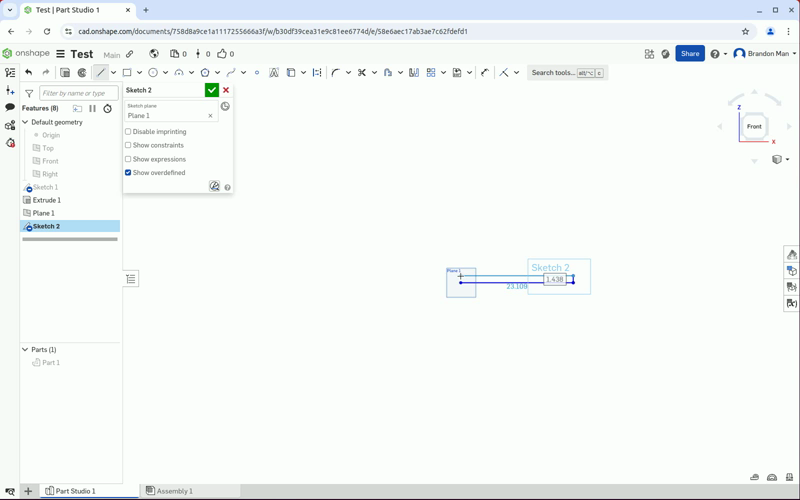
click(460, 275)
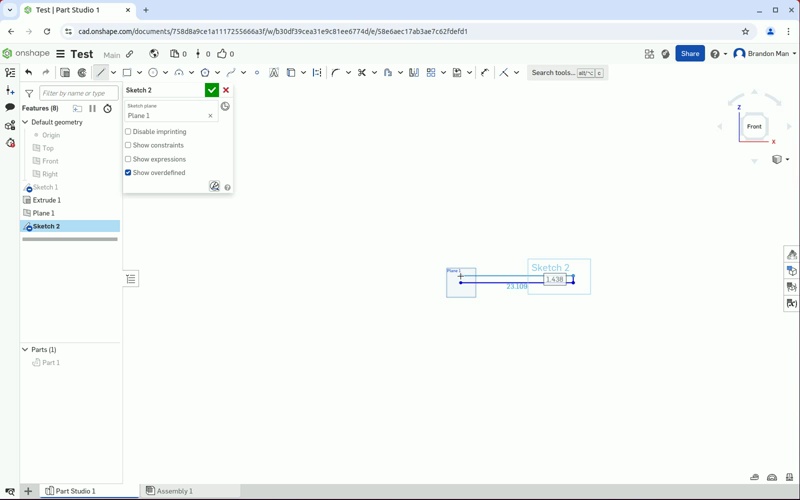
key_up(shift)
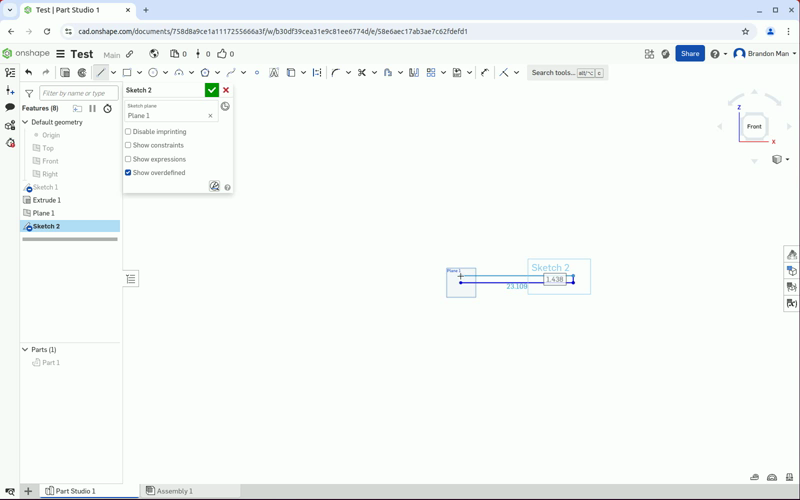
mouse_move(490, 275)
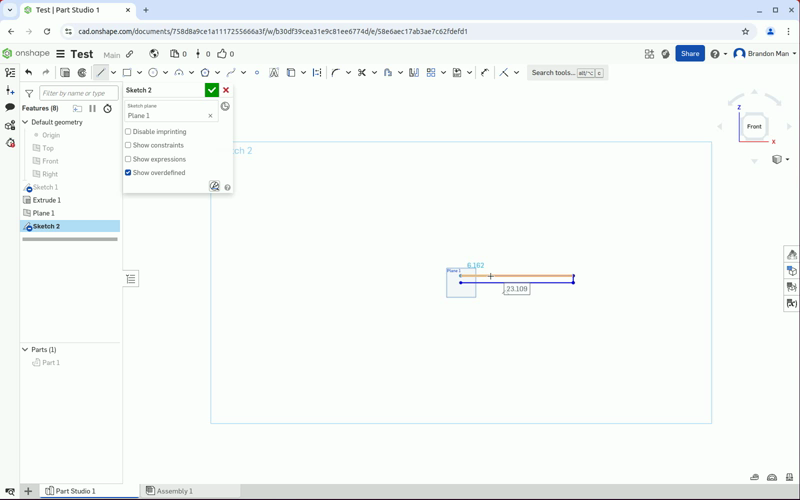
key_down(shift)
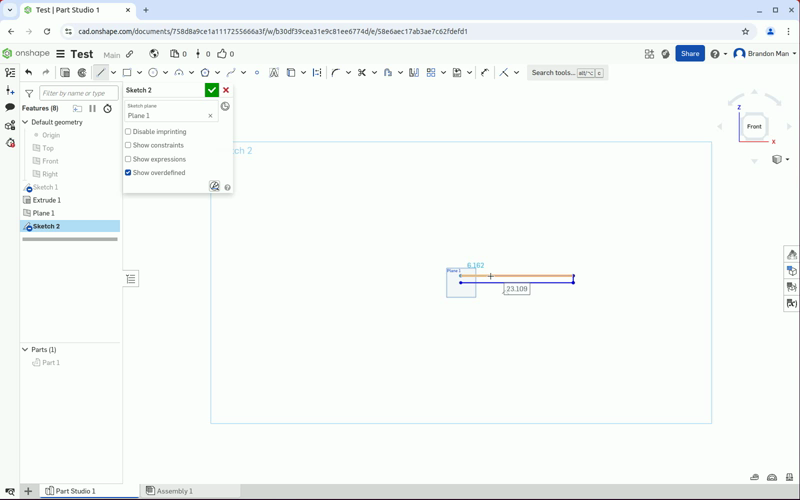
mouse_move(460, 282)
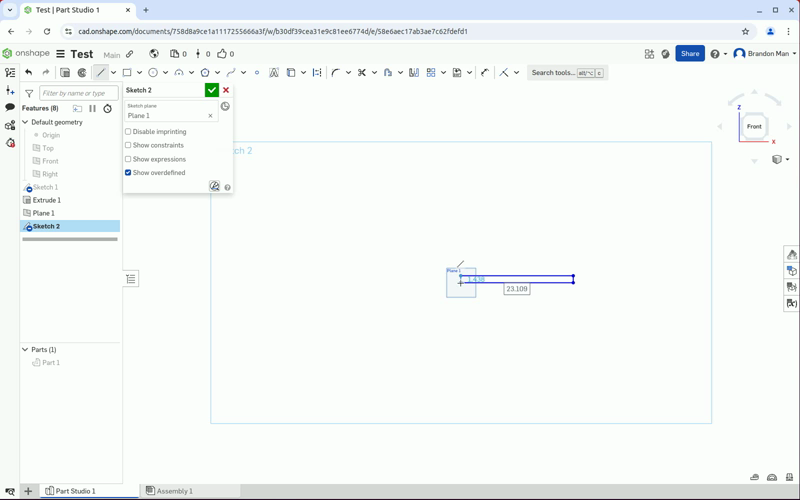
scroll(6)
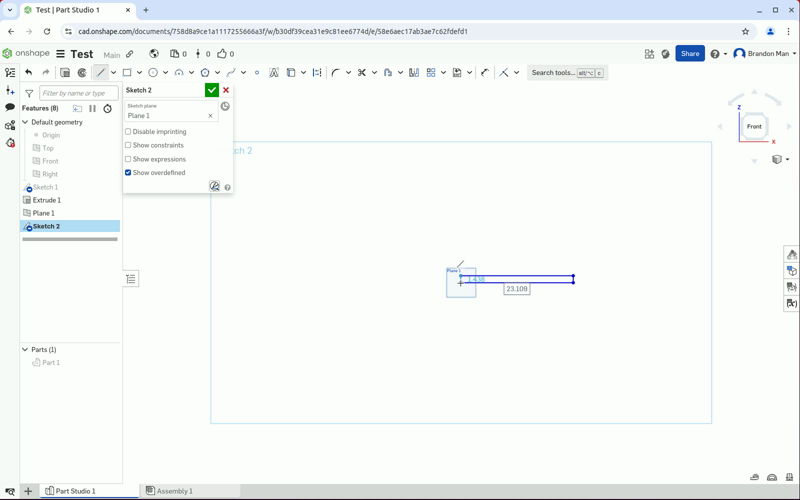
scroll(6)
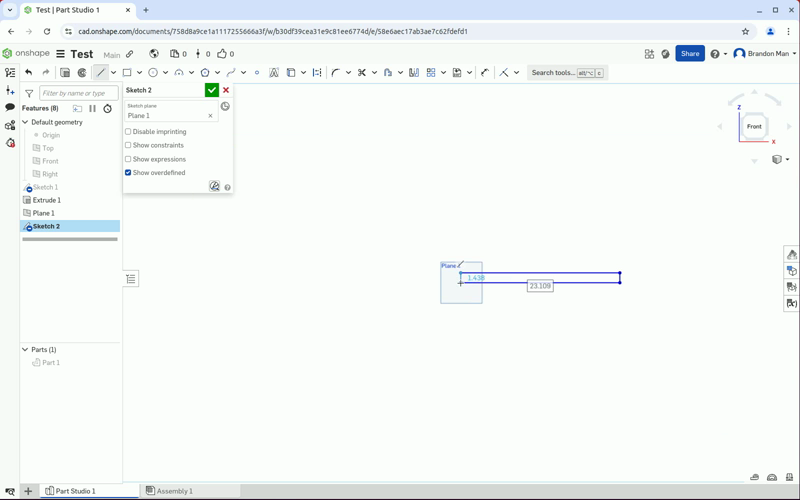
scroll(6)
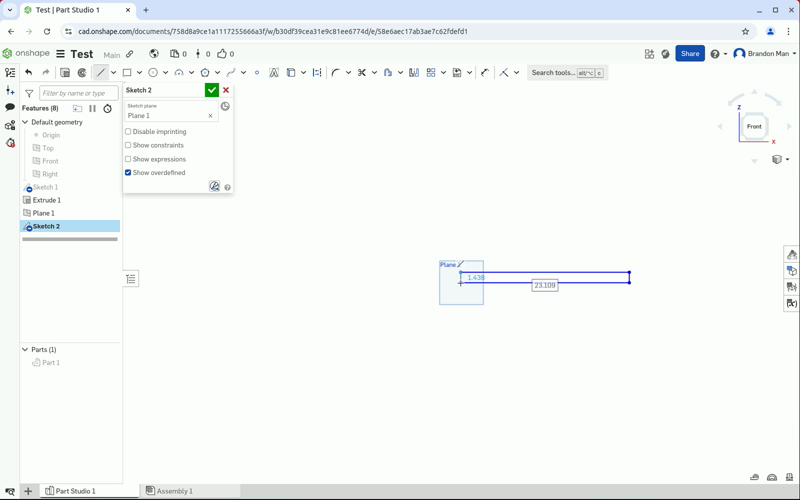
scroll(6)
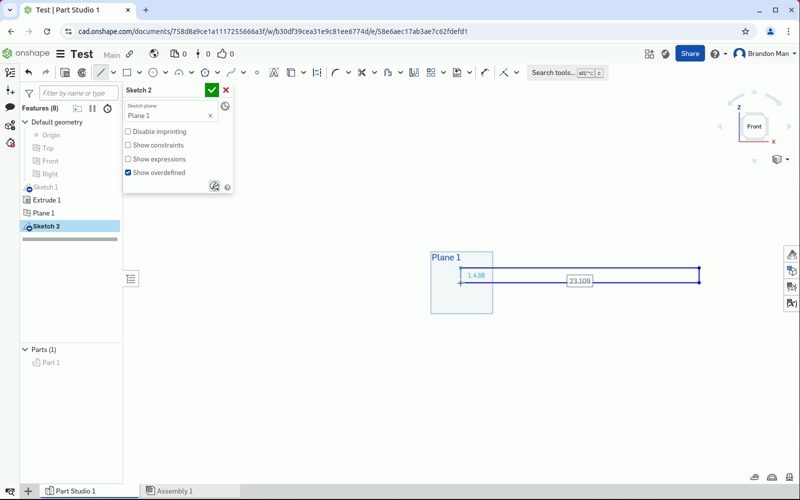
scroll(6)
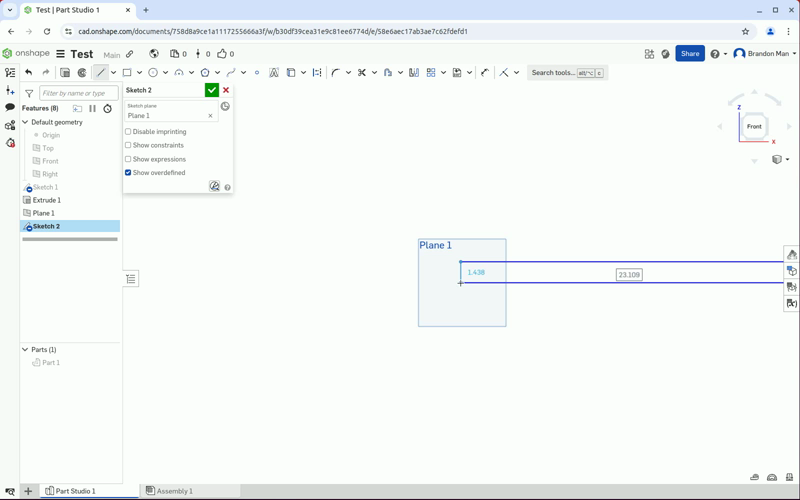
scroll(6)
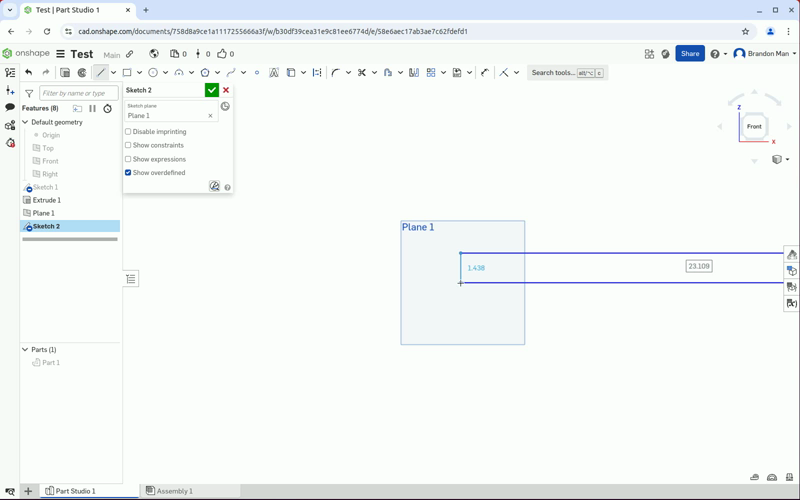
scroll(6)
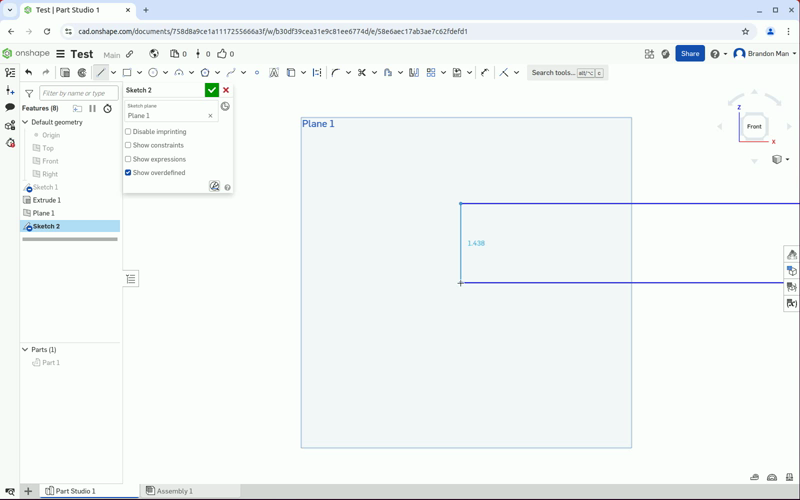
key_up(shift)
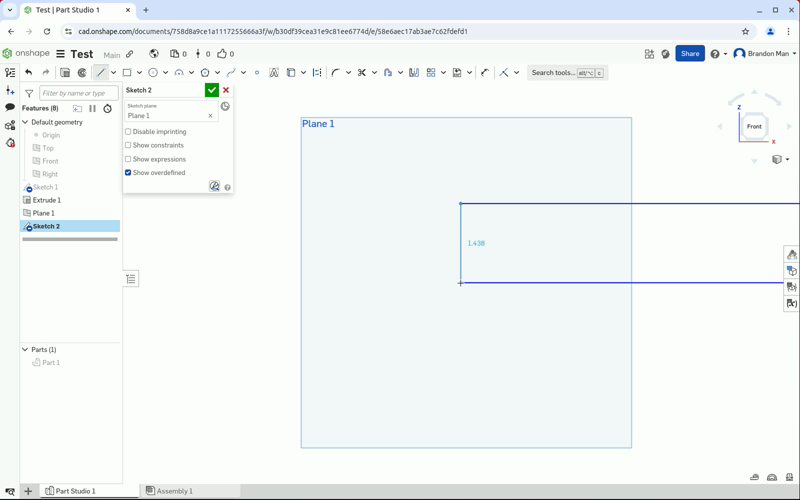
click(460, 282)
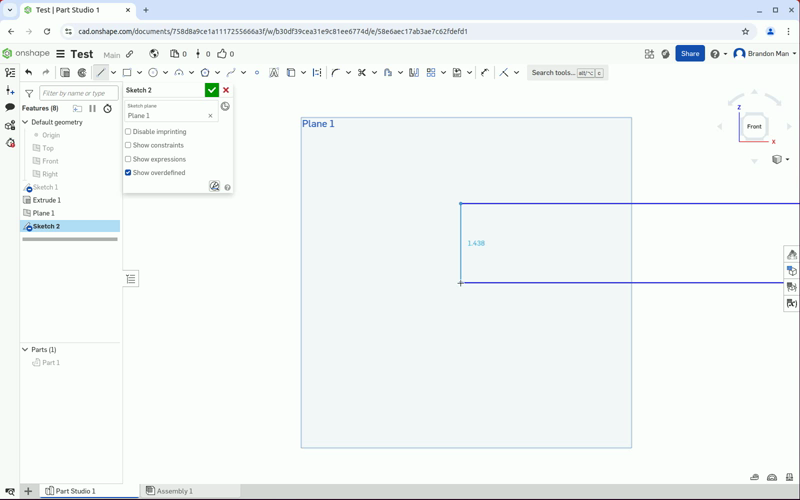
scroll(-6)
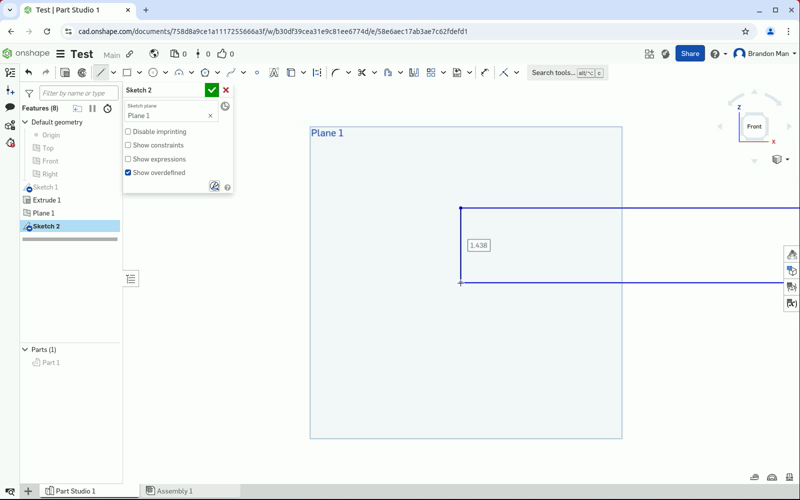
scroll(-6)
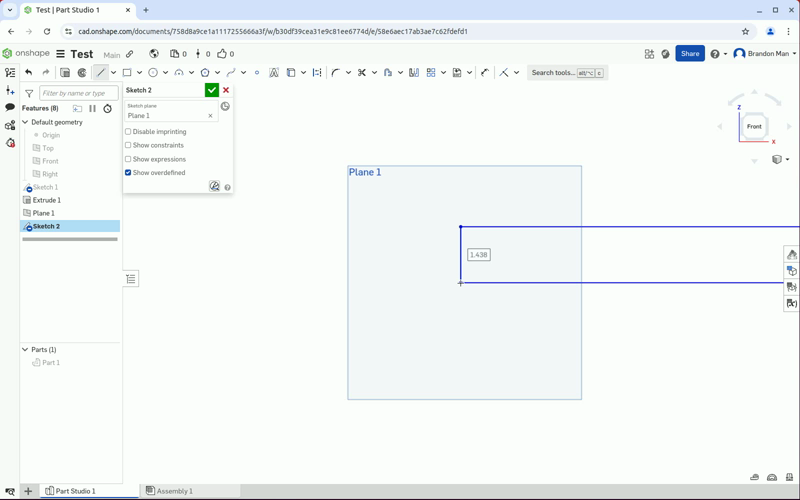
scroll(-6)
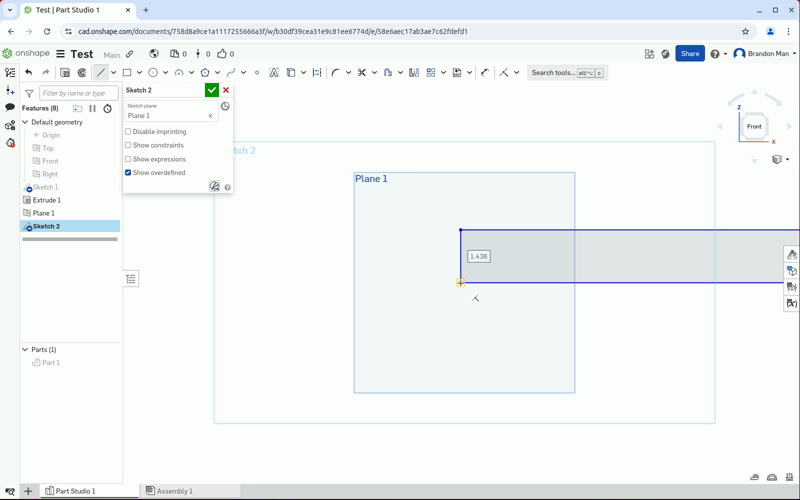
scroll(-6)
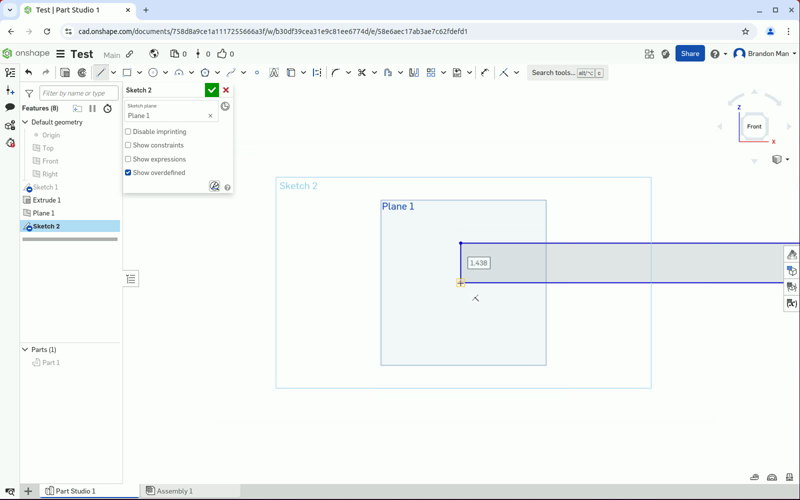
scroll(-6)
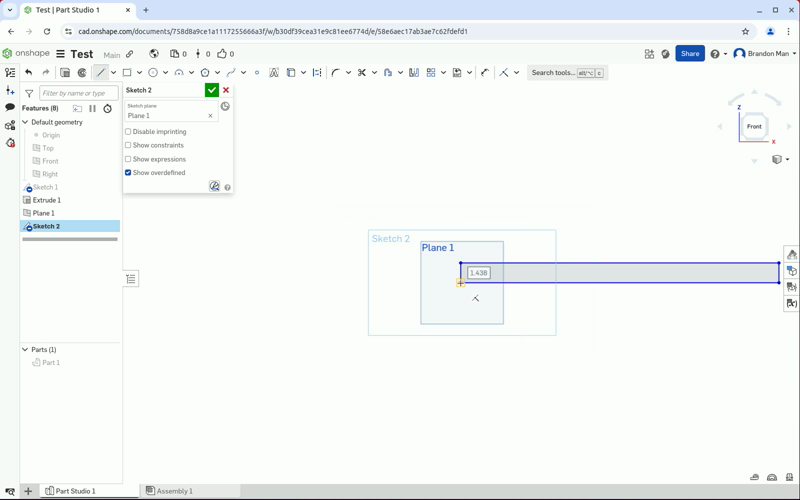
scroll(-6)
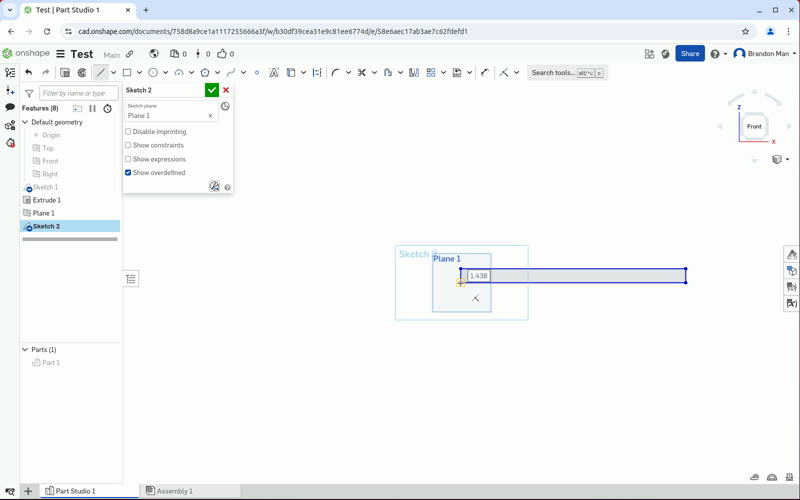
scroll(-6)
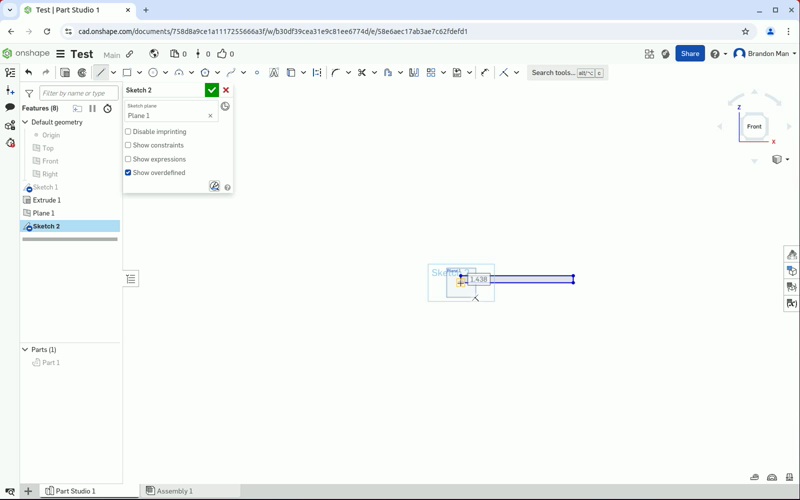
key(esc)
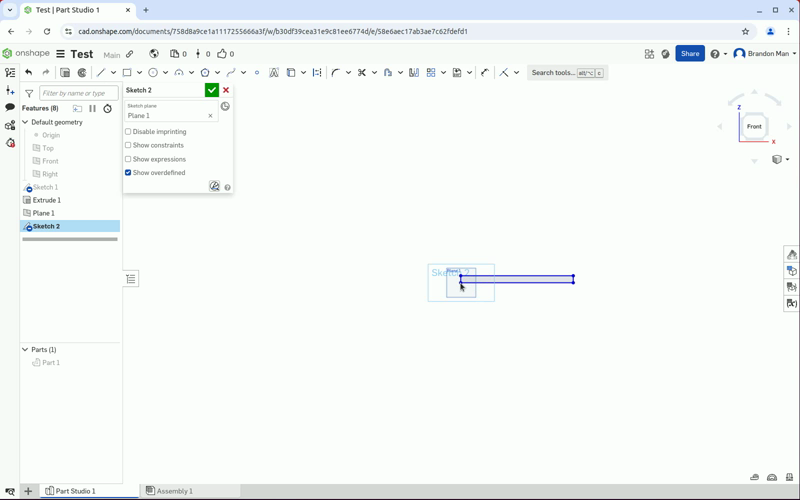
mouse_move(538, 279)
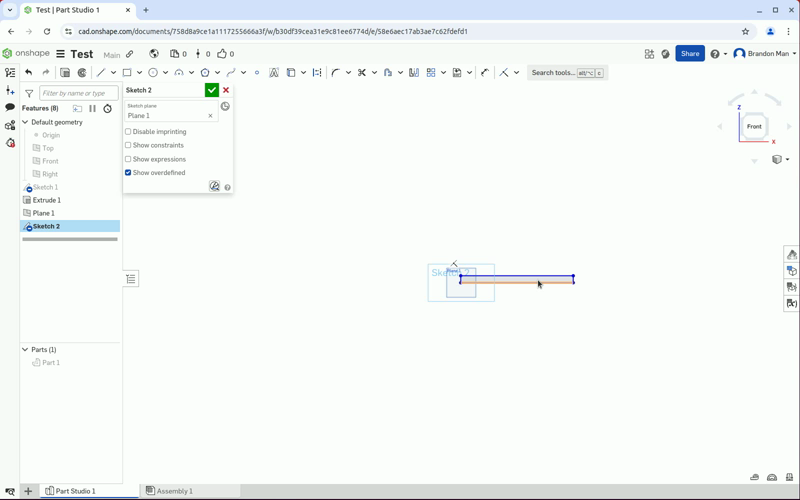
scroll(6)
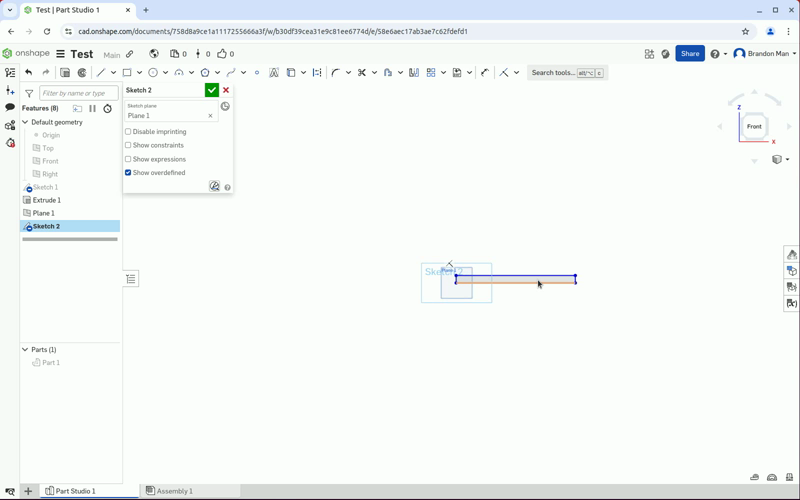
scroll(6)
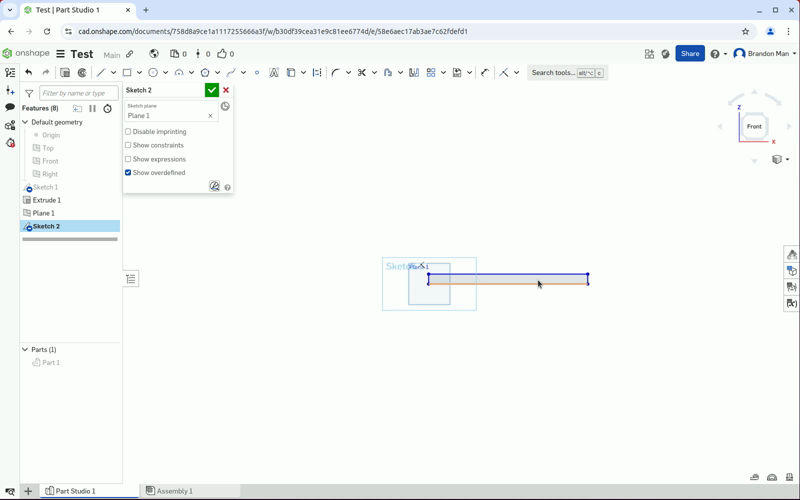
scroll(6)
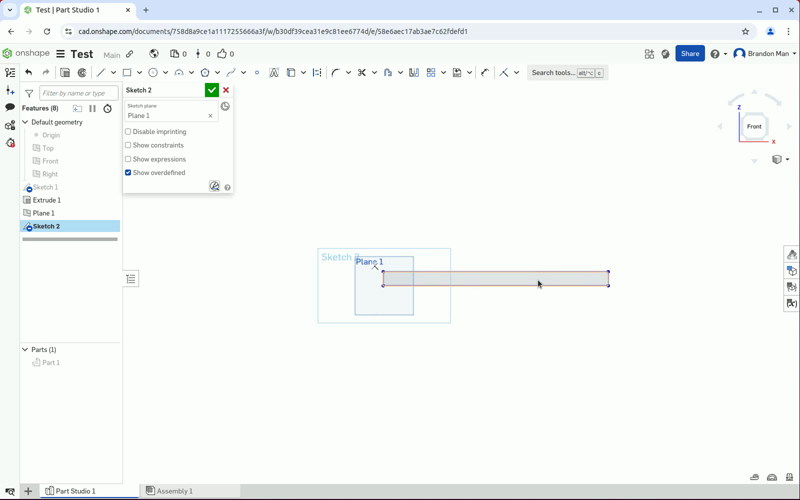
scroll(6)
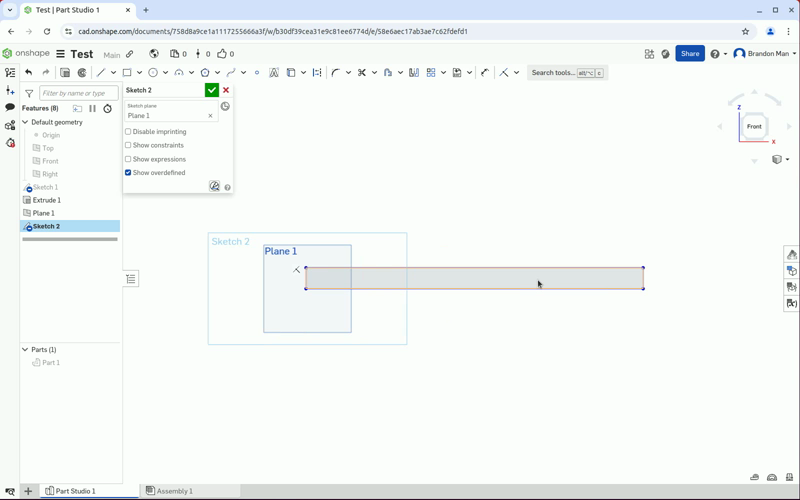
scroll(6)
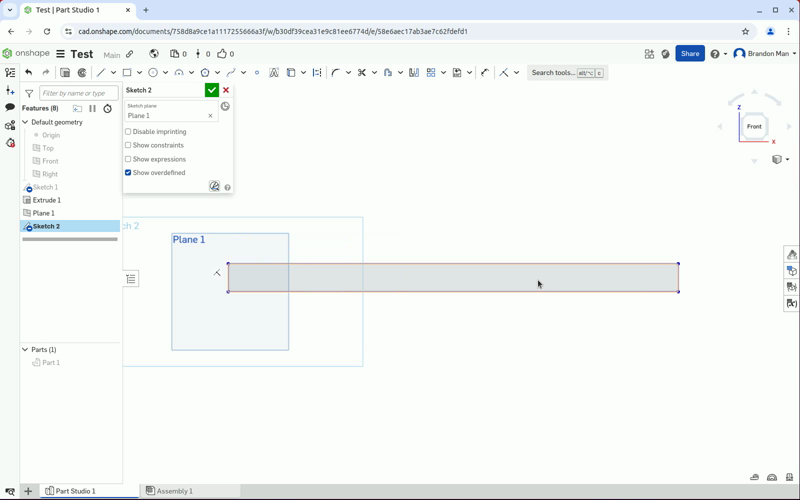
scroll(6)
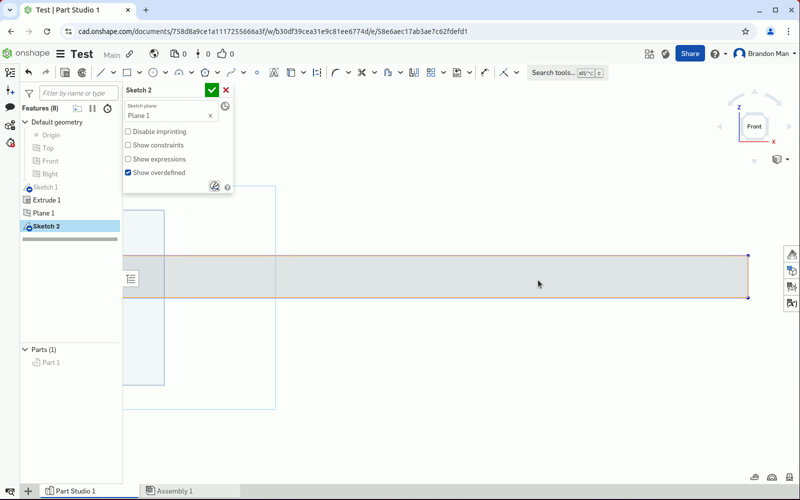
scroll(6)
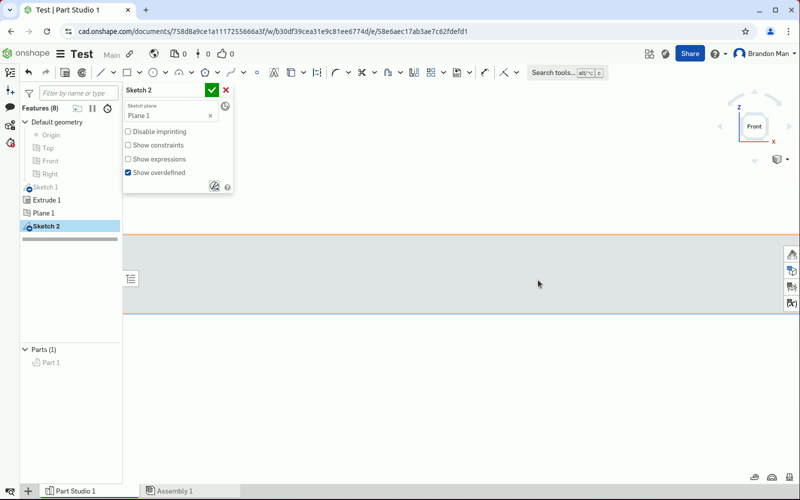
click(538, 279)
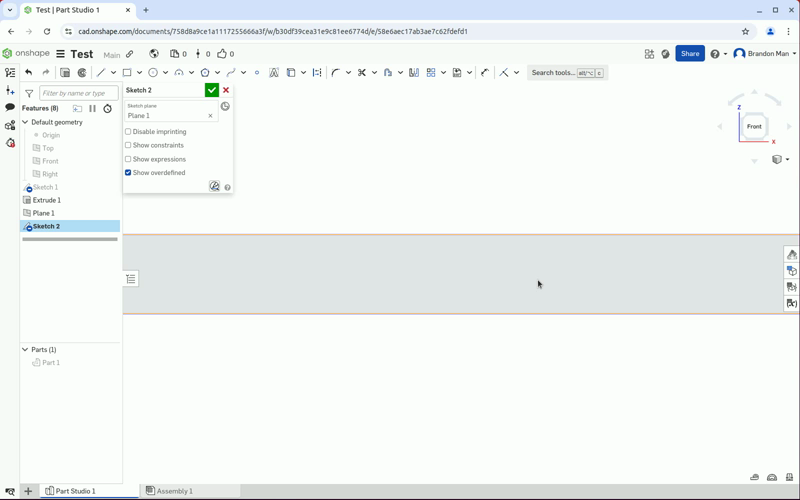
scroll(-6)
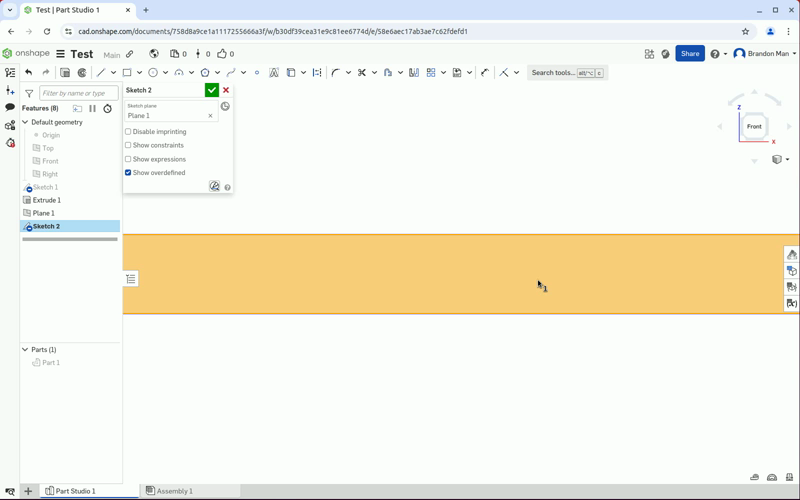
scroll(-6)
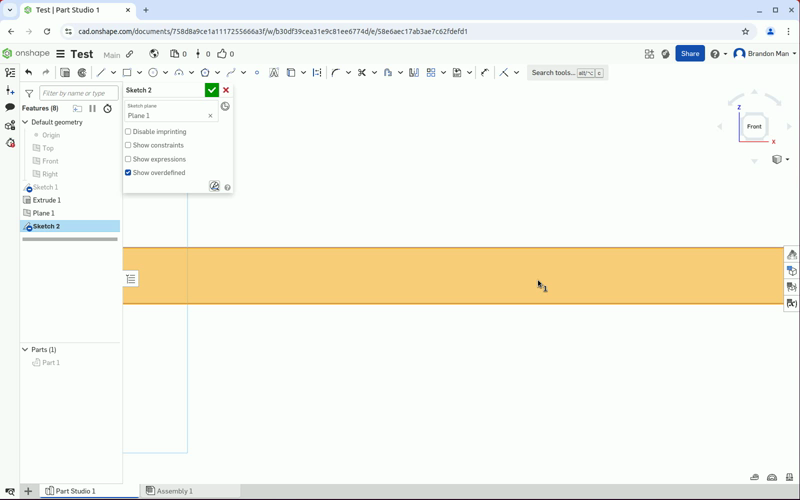
scroll(-6)
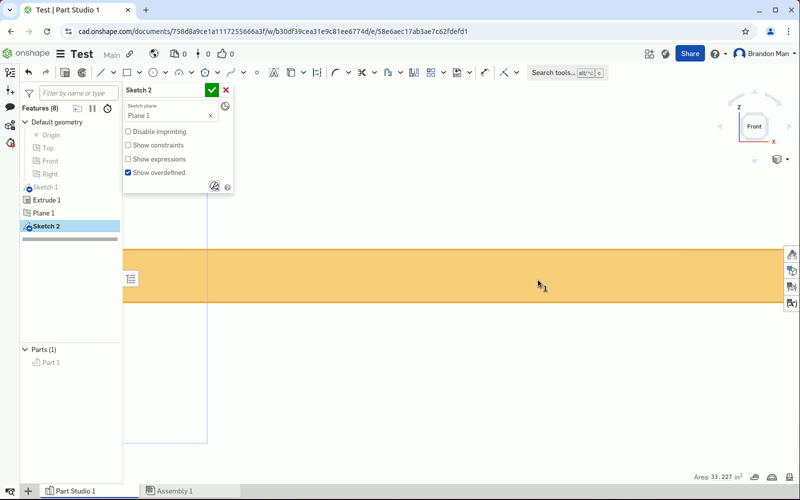
scroll(-6)
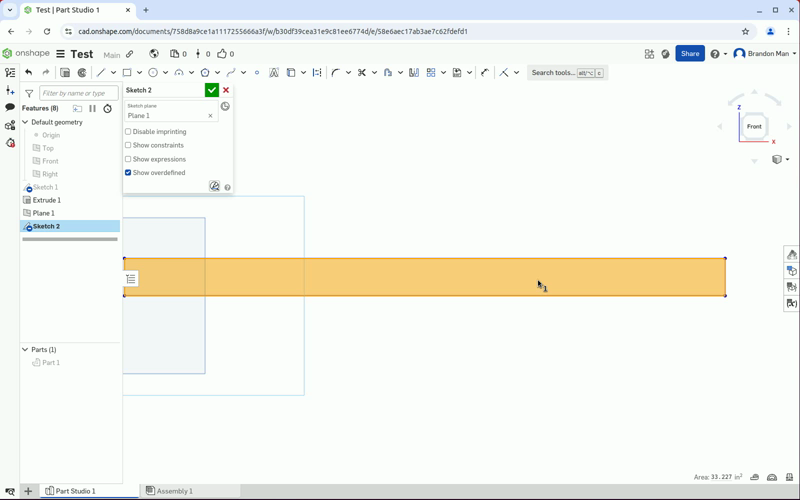
scroll(-6)
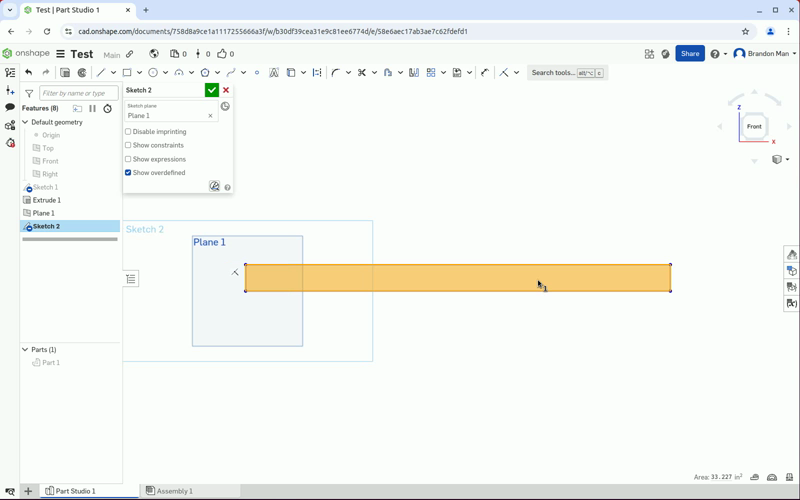
scroll(-6)
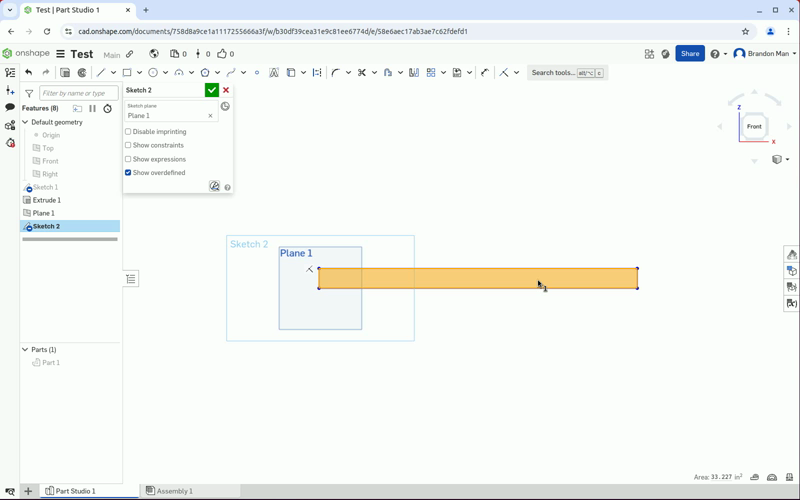
scroll(-6)
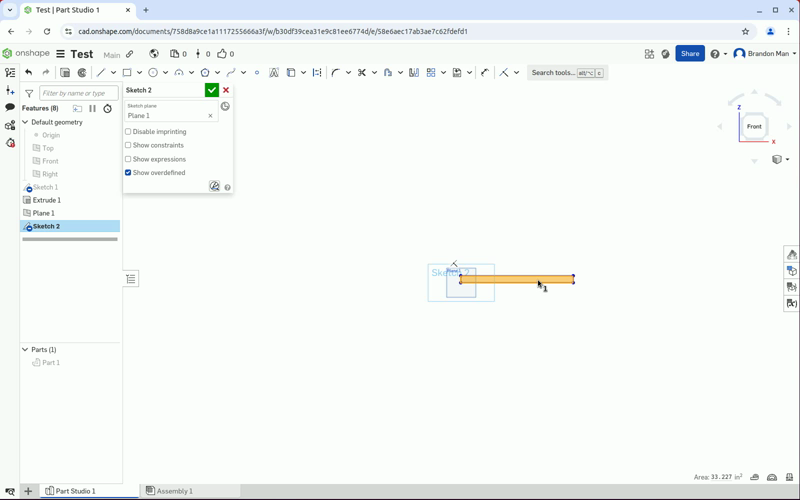
mouse_move(73, 352)
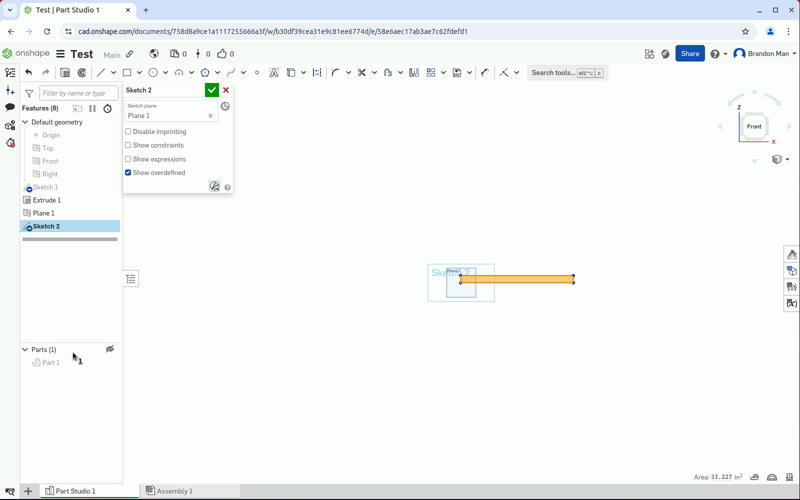
key(shift+y)
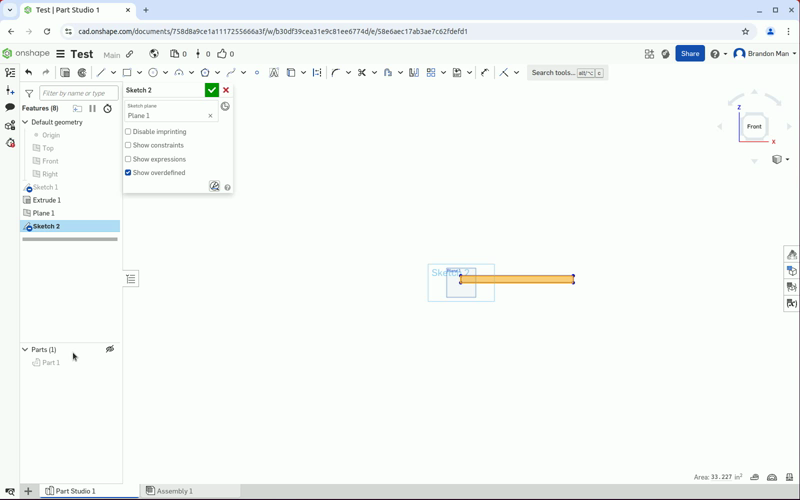
key(shift+e)
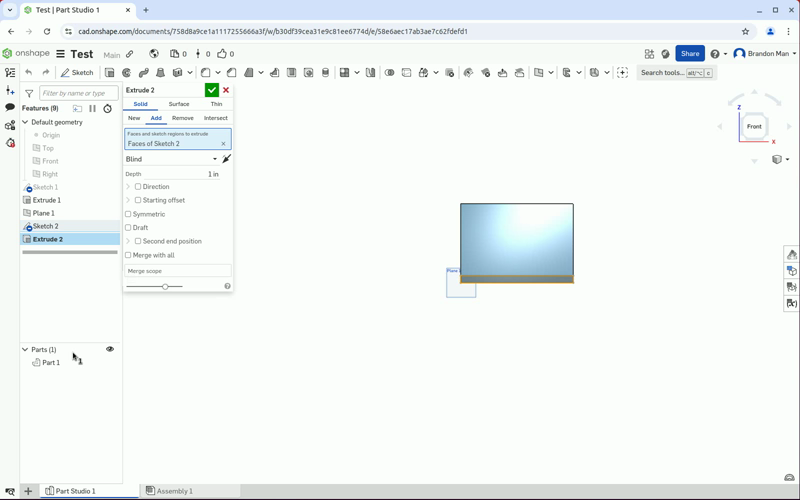
mouse_move(143, 106)
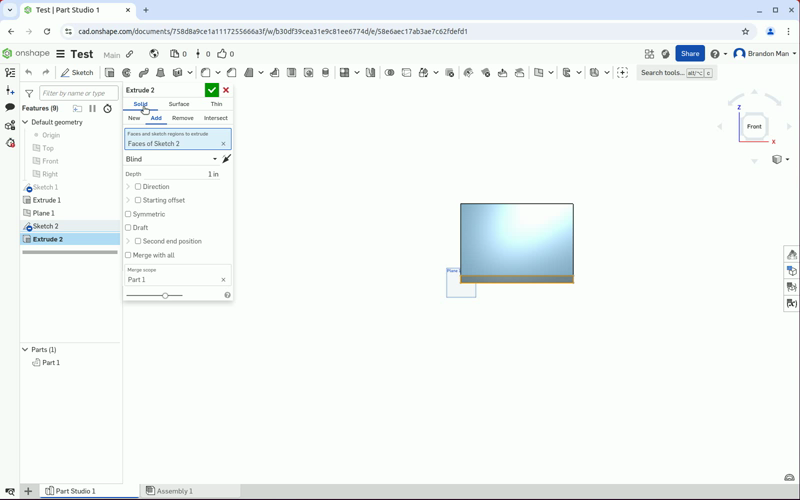
click(143, 106)
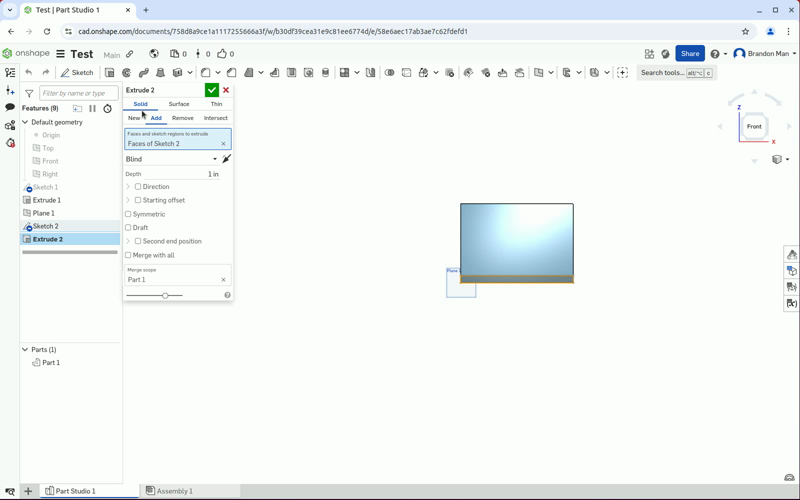
mouse_move(137, 120)
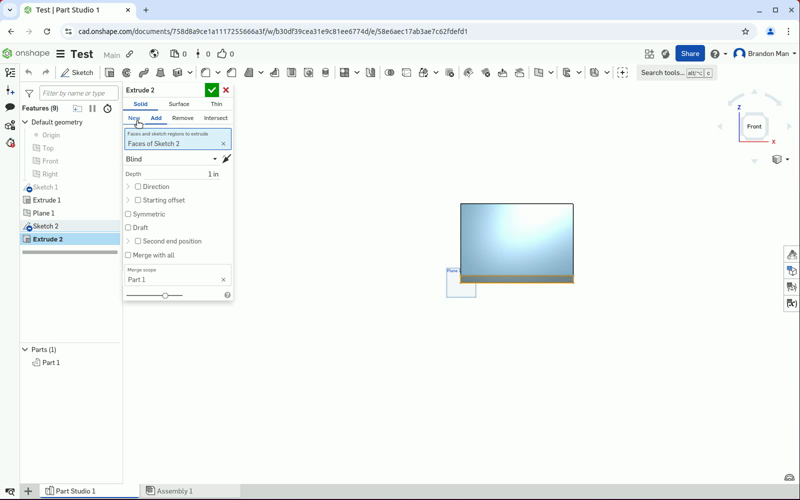
click(137, 120)
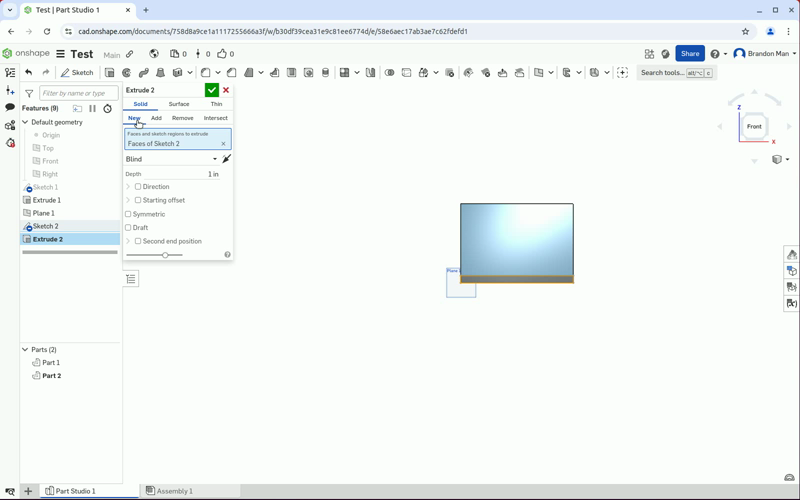
key(tab, 4)
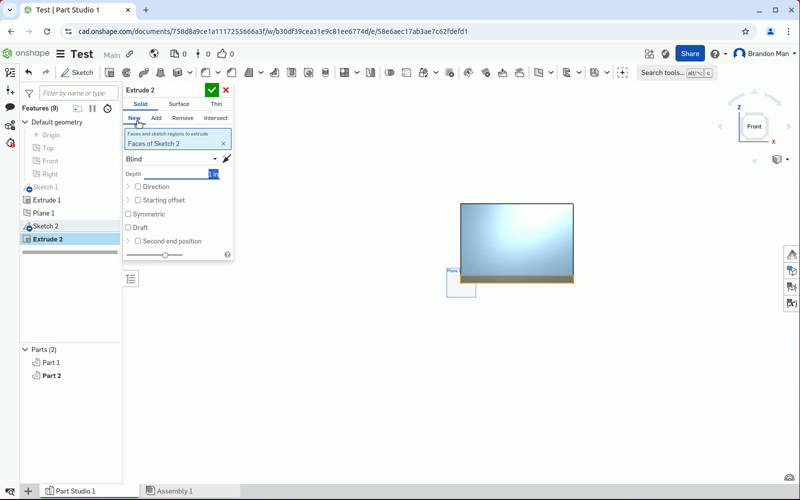
text(1.926)
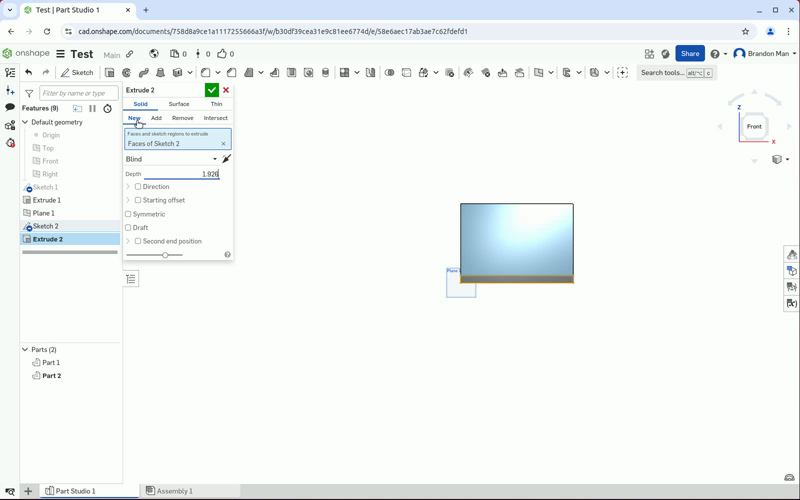
key(enter)
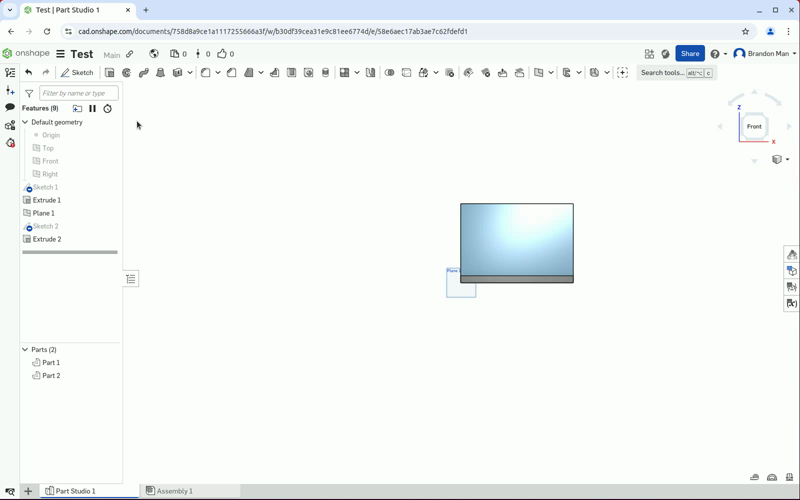
key(shift+h)
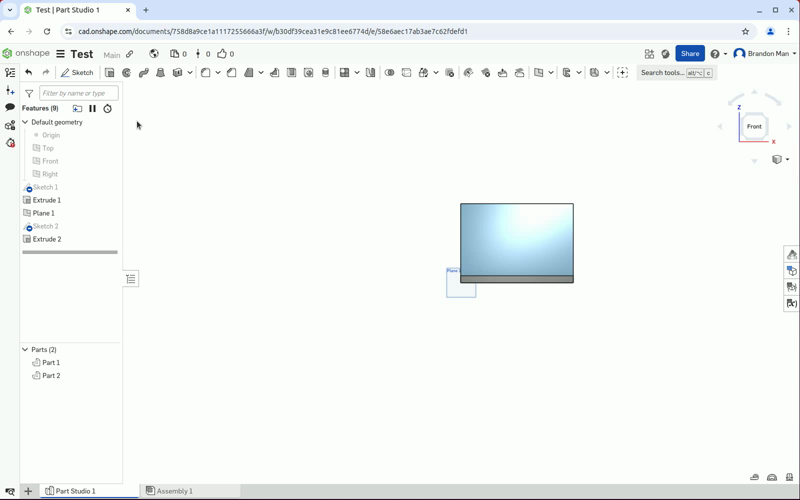
key(shift+h)
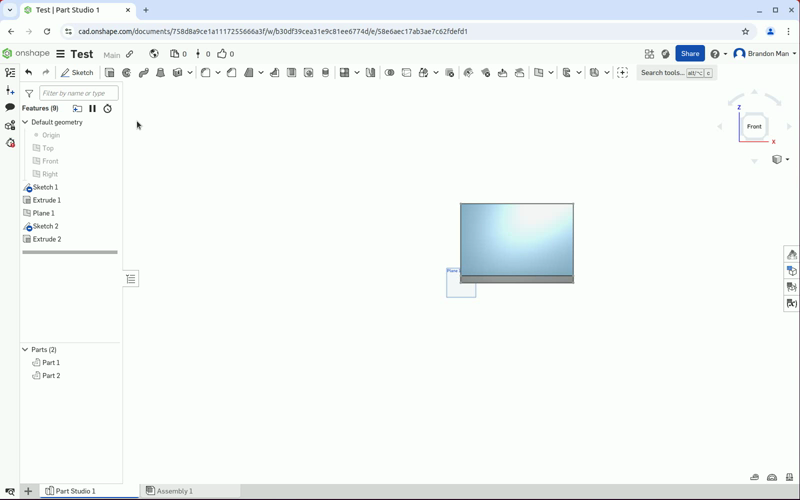
key(shift+7)
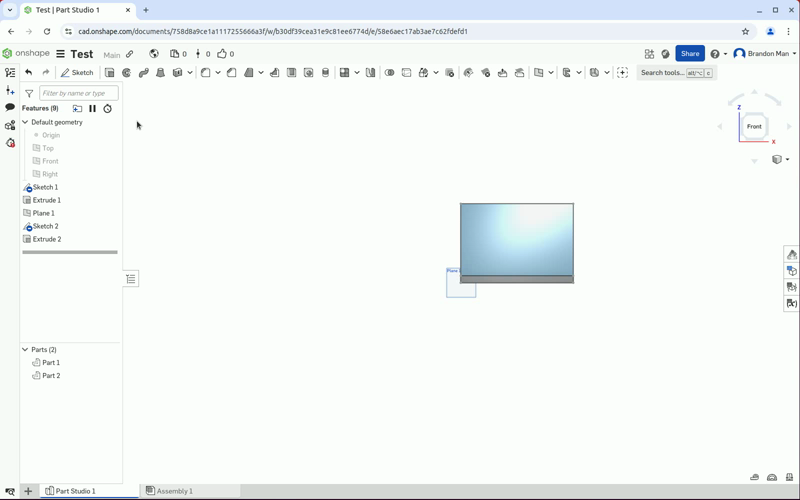
key(left, 2)
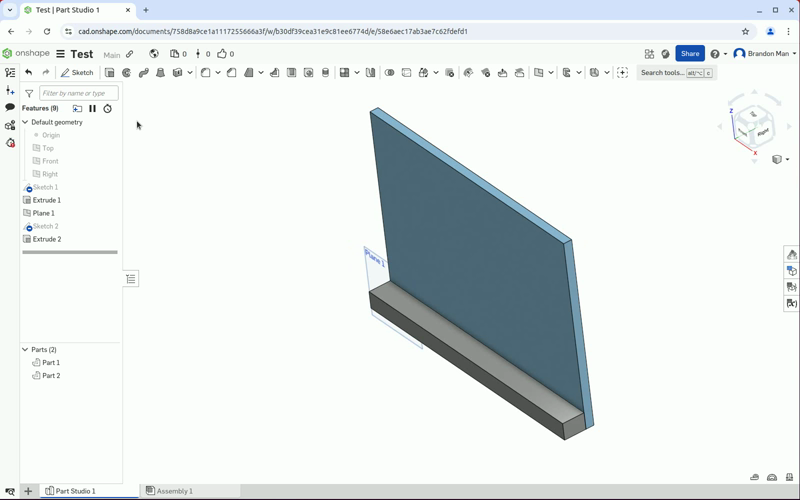
key(down, 2)
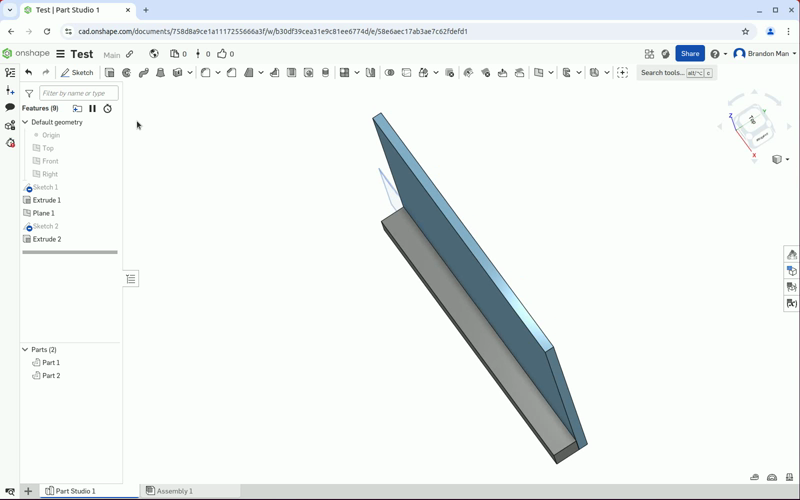
key(up, 2)
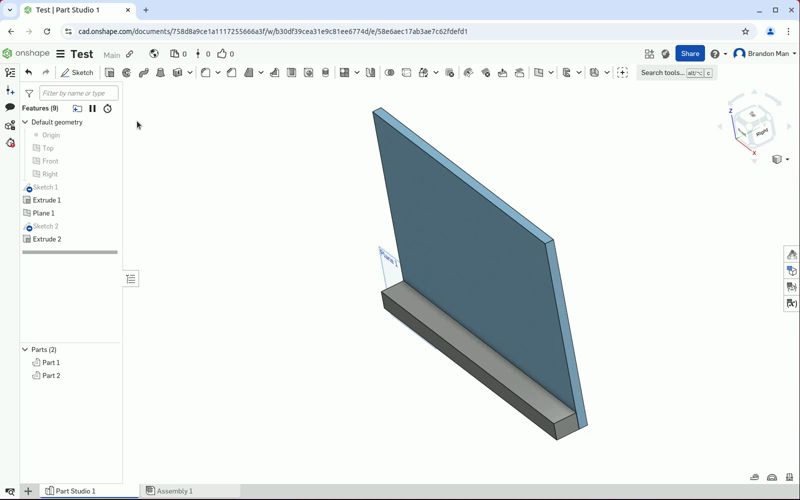
key(right, 2)
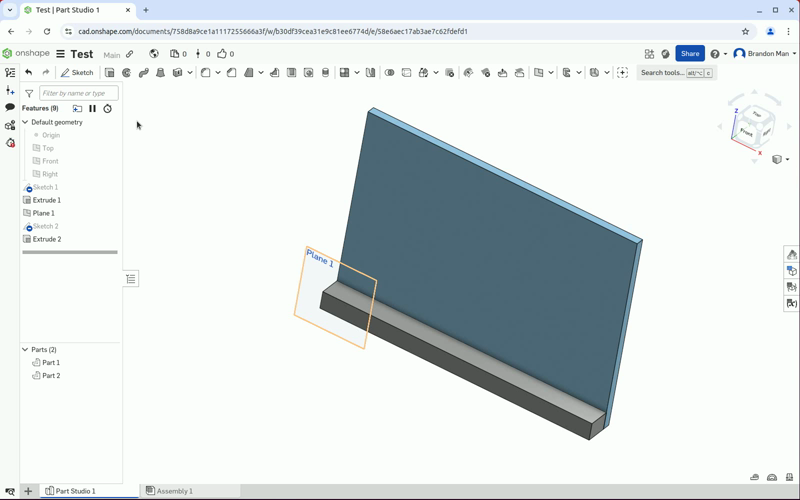
mouse_move(73, 189)
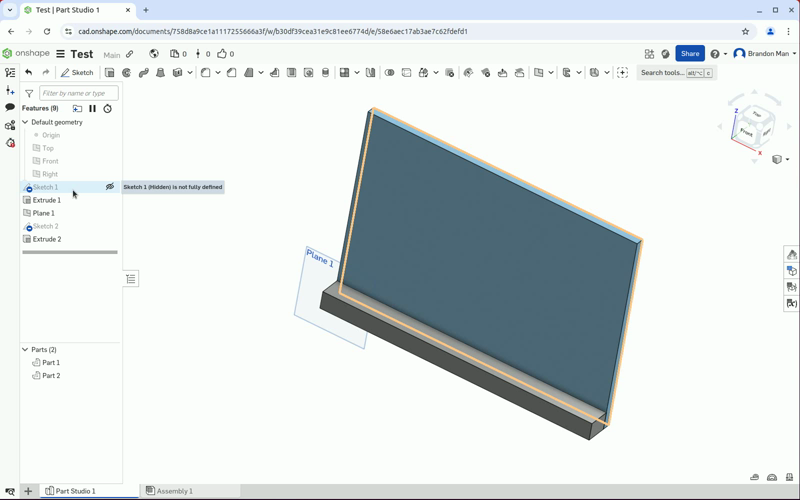
click(73, 189)